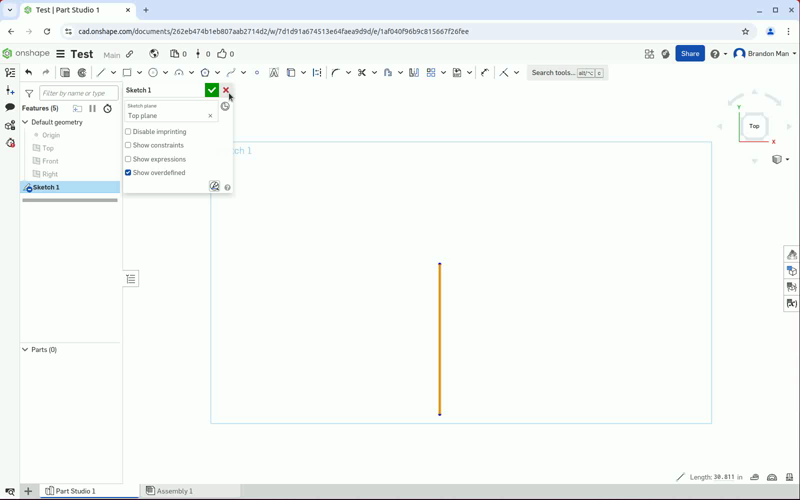
key(shift+h)
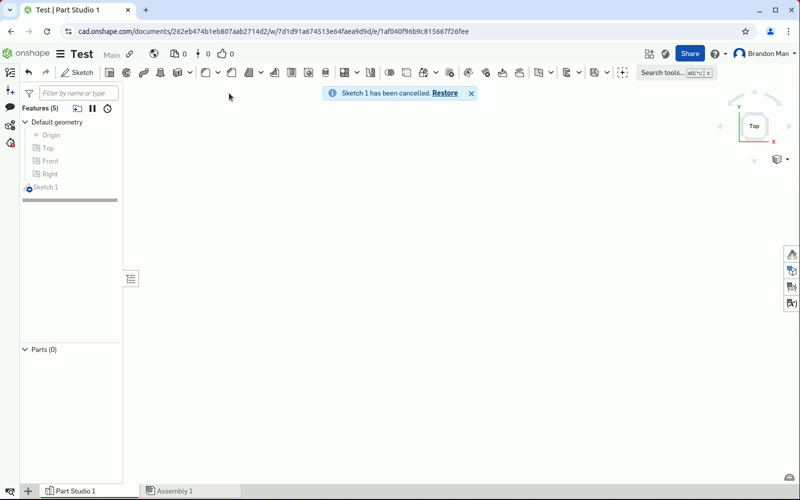
mouse_move(73, 352)
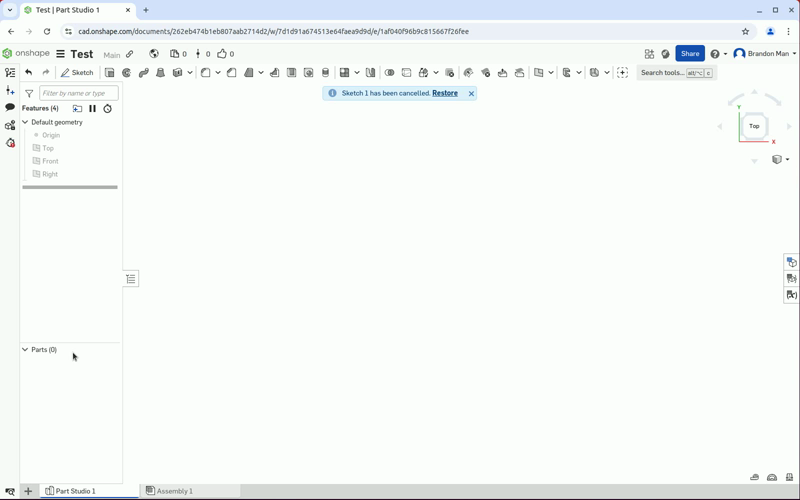
key(y)
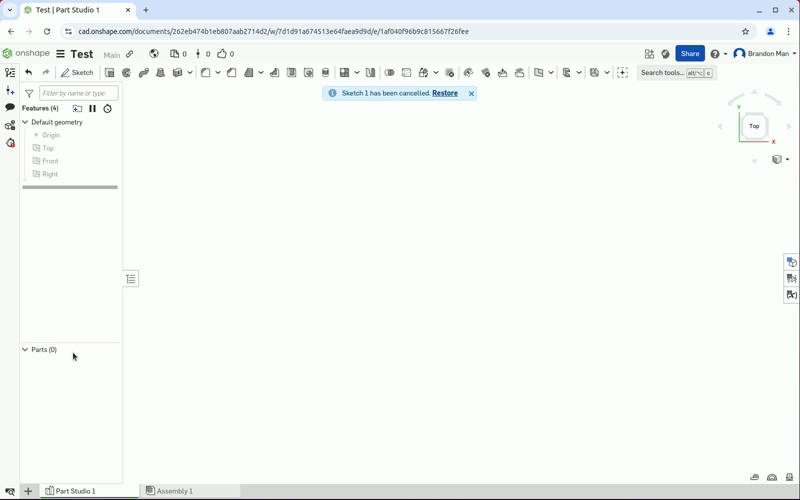
key(shift+p)
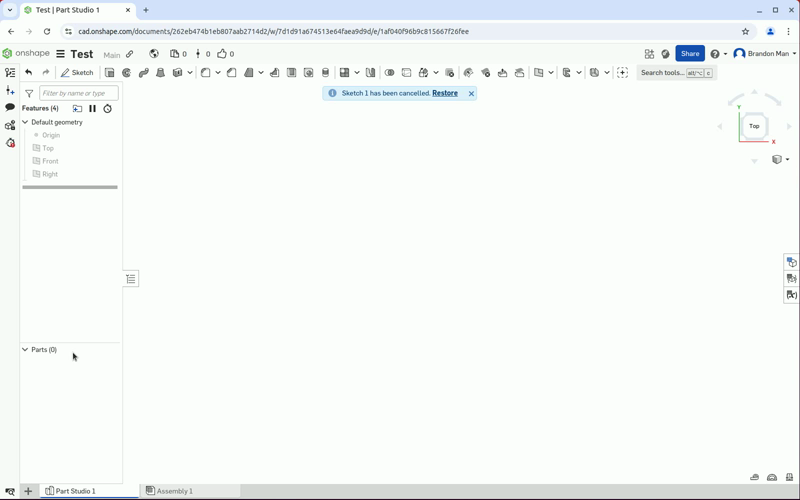
key(space)
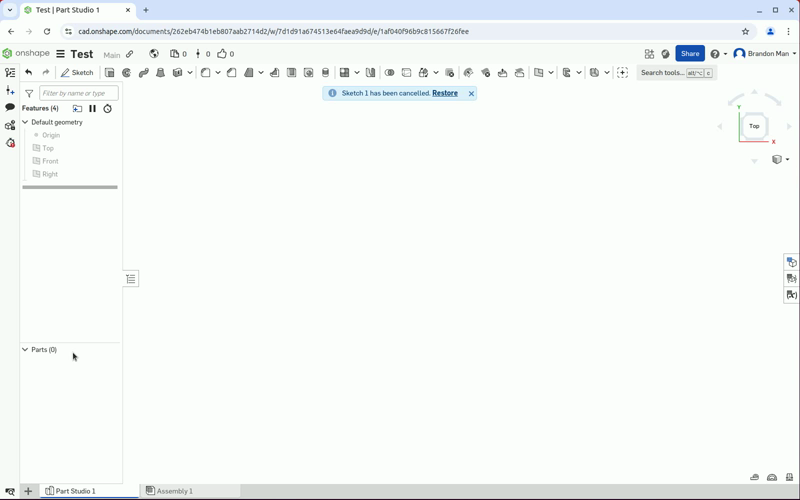
key_down(shift)
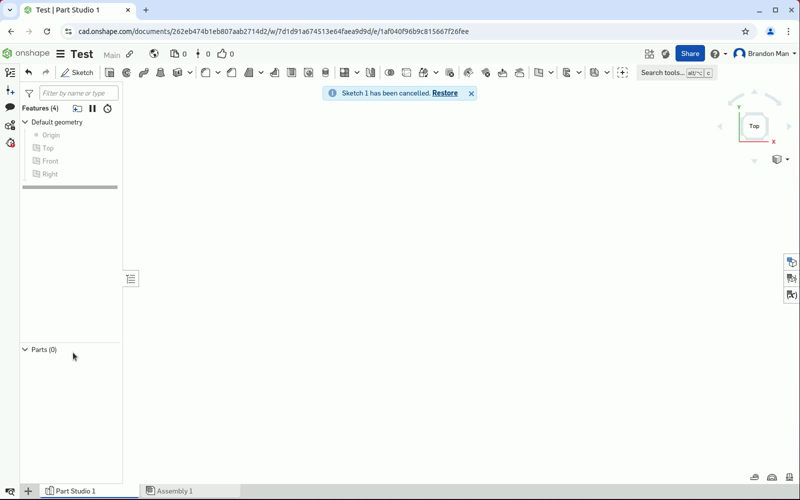
key(up)
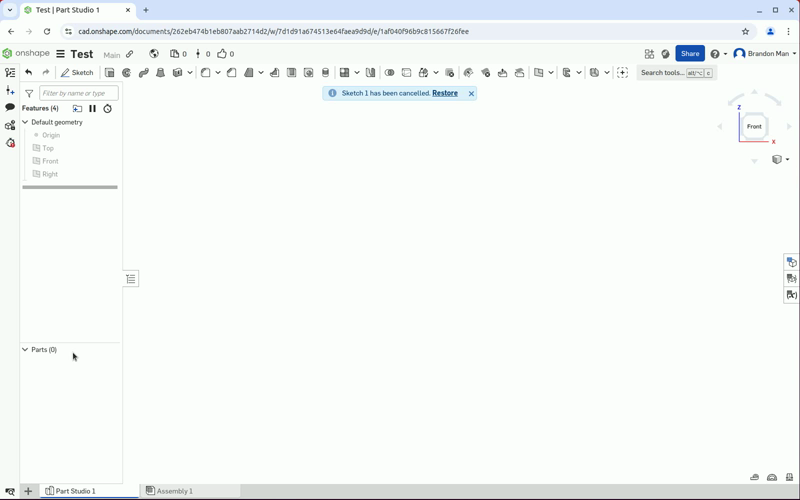
key_up(shift)
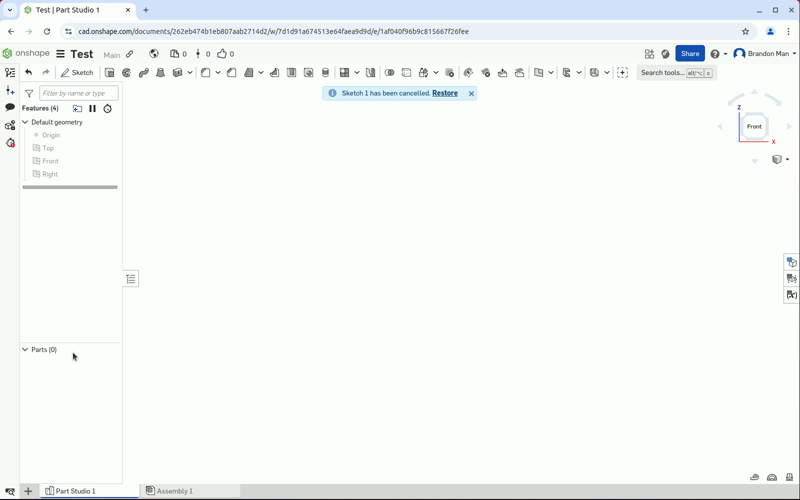
mouse_move(73, 352)
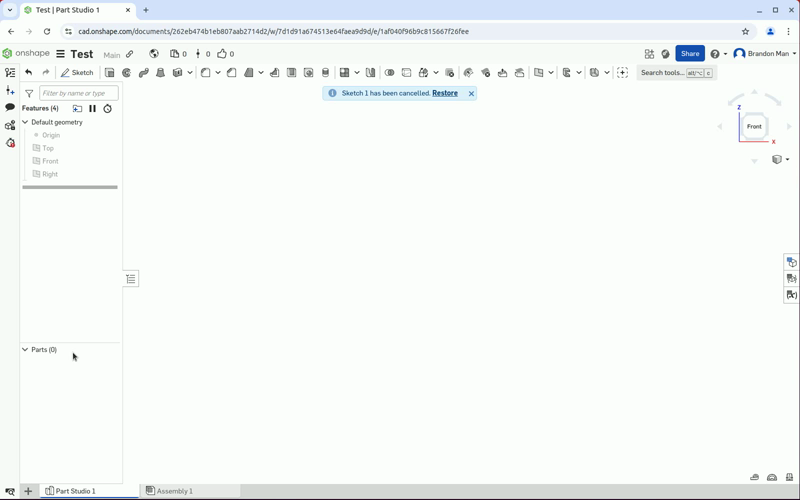
key(shift+y)
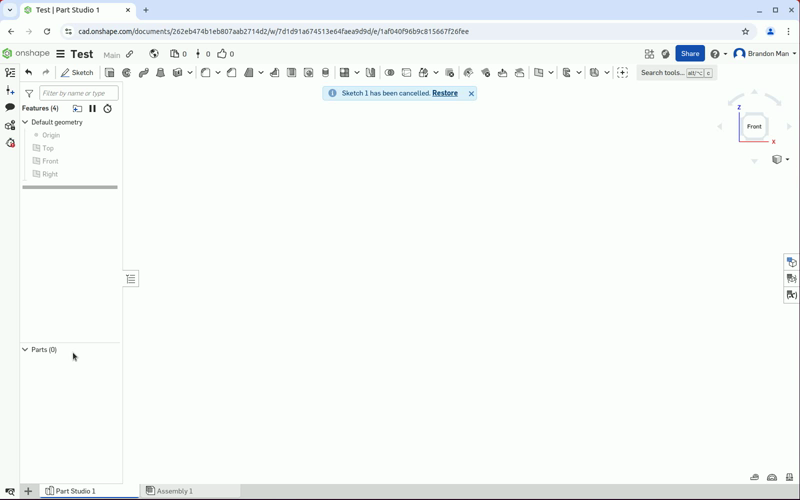
key(shift+s)
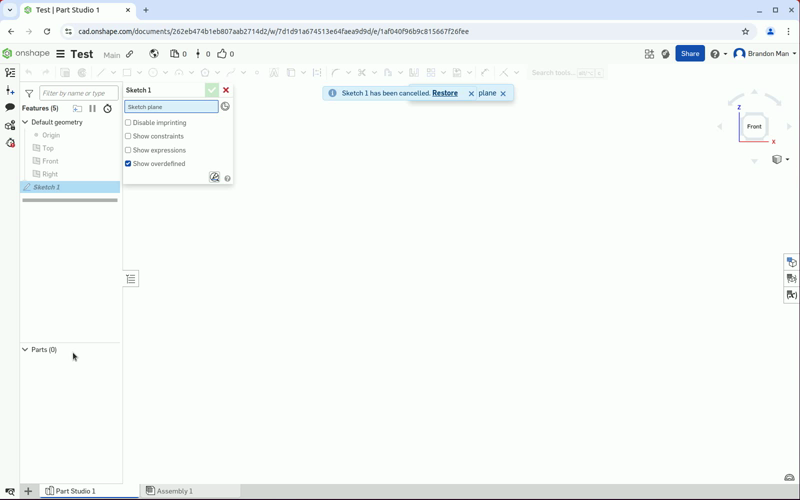
mouse_move(73, 163)
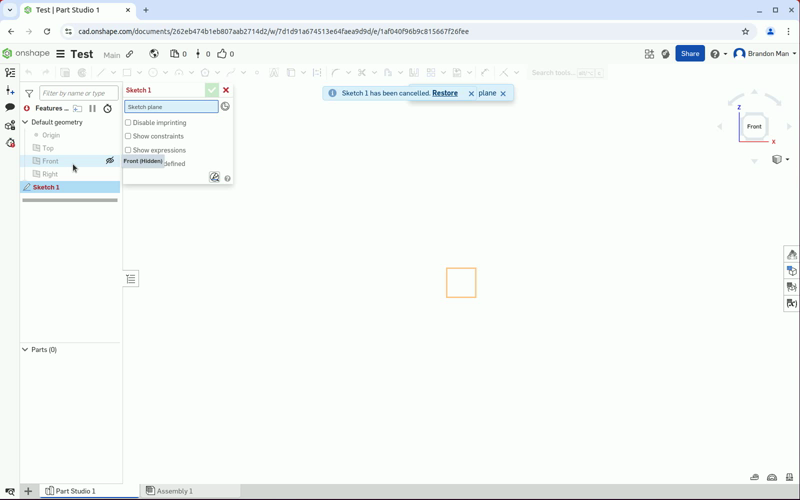
click(73, 163)
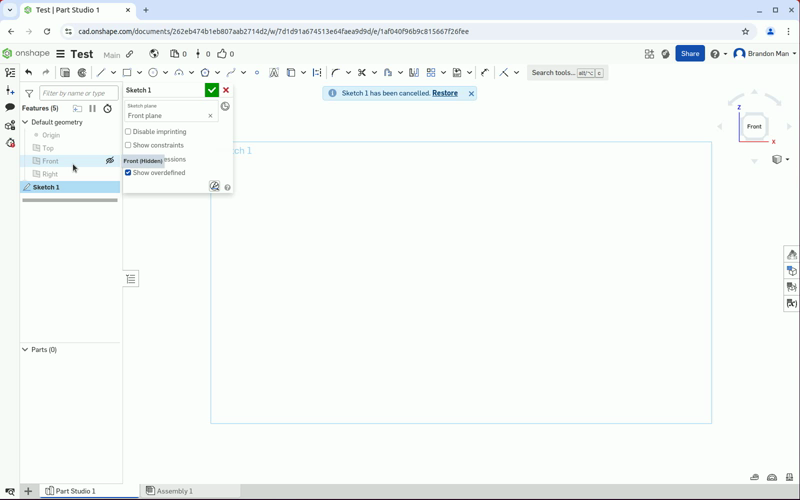
mouse_move(73, 352)
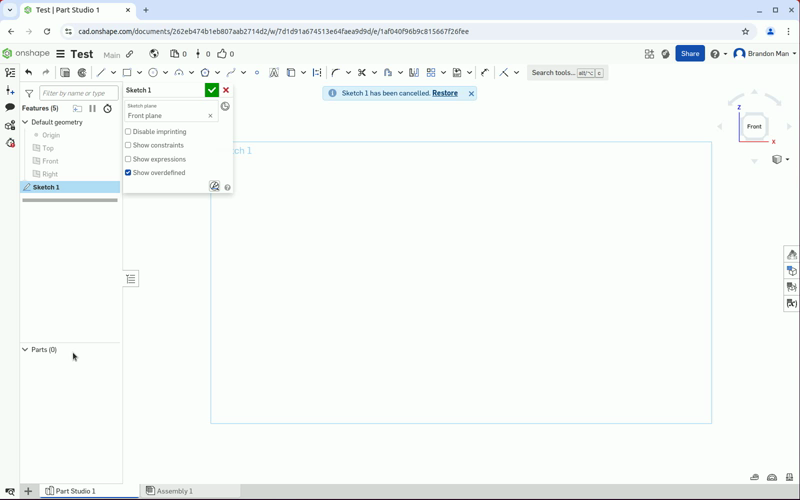
key(y)
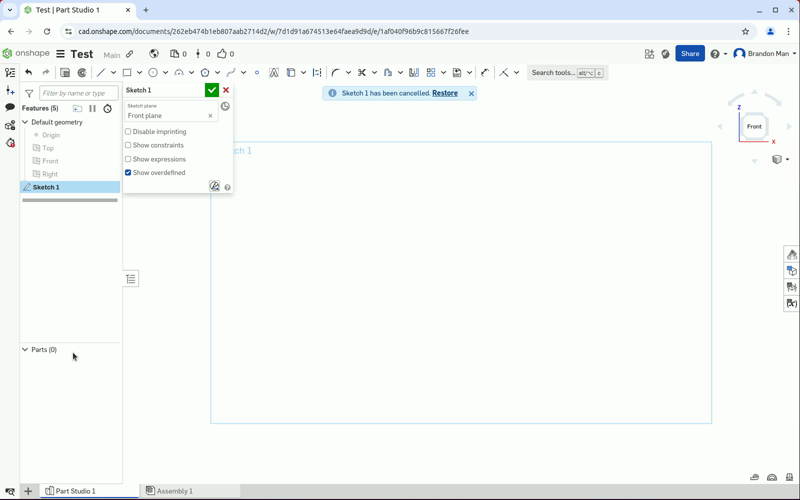
key(a)
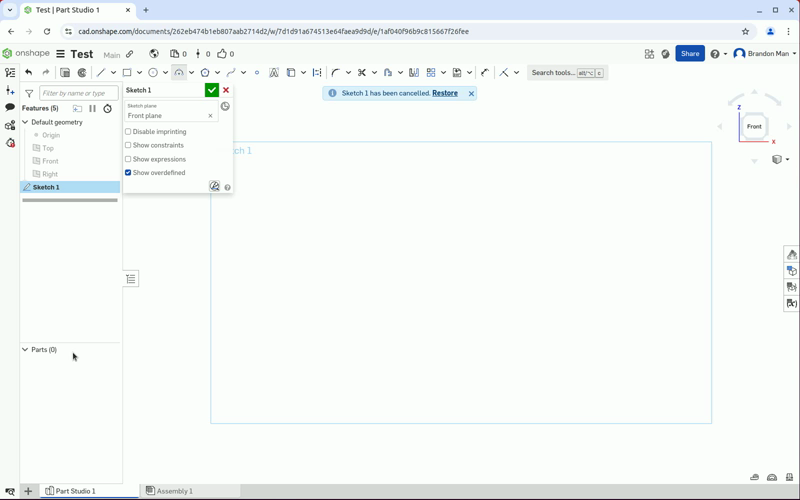
key_down(shift)
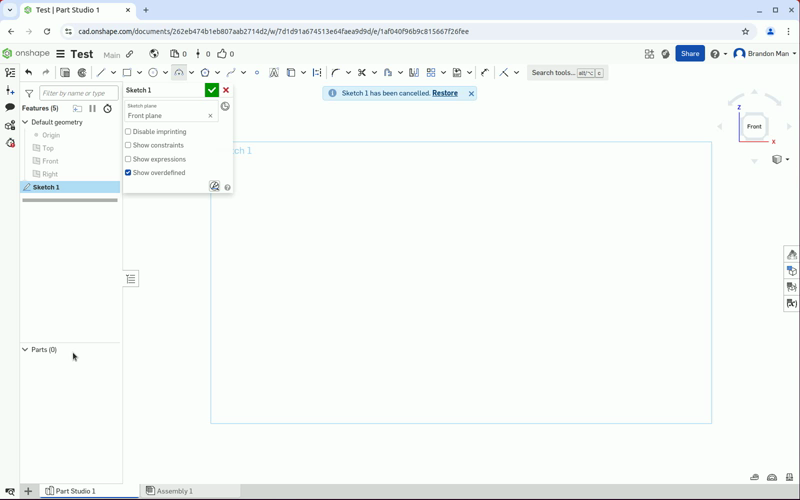
mouse_move(395, 312)
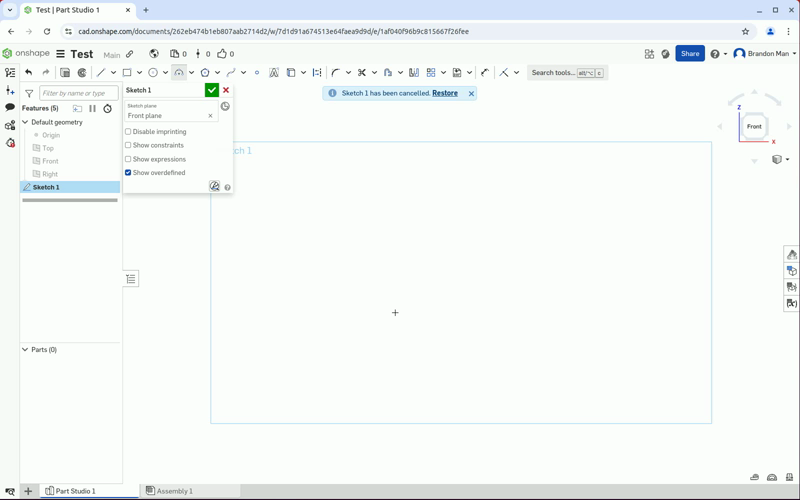
click(395, 312)
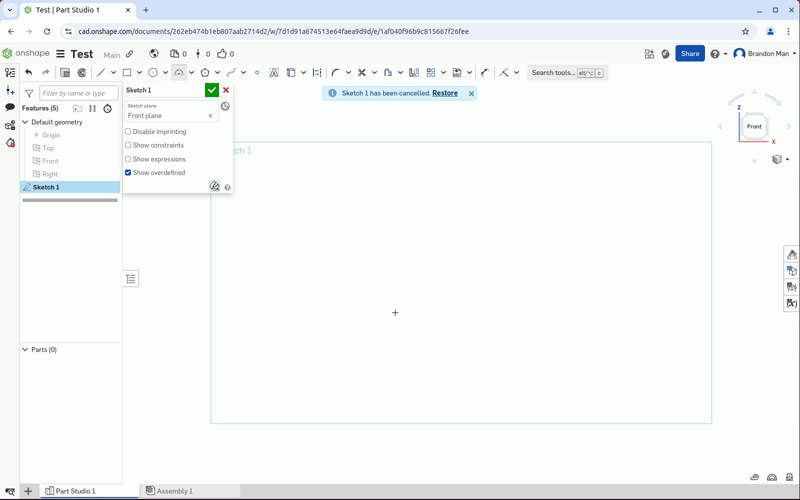
key_up(shift)
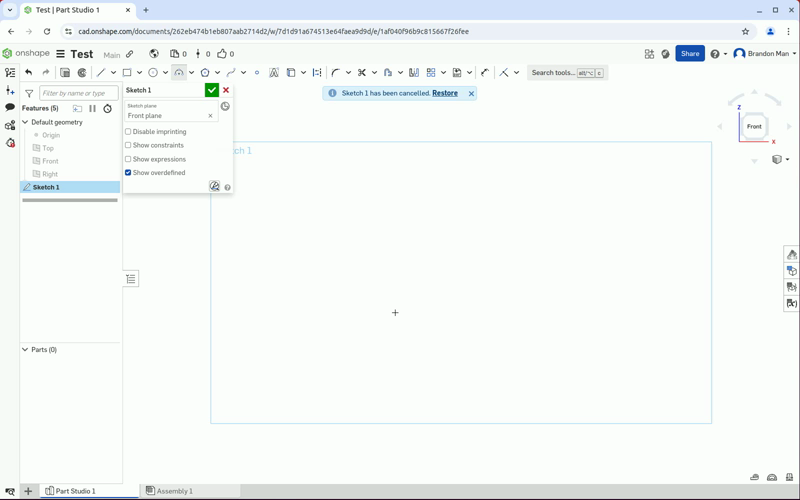
key_down(shift)
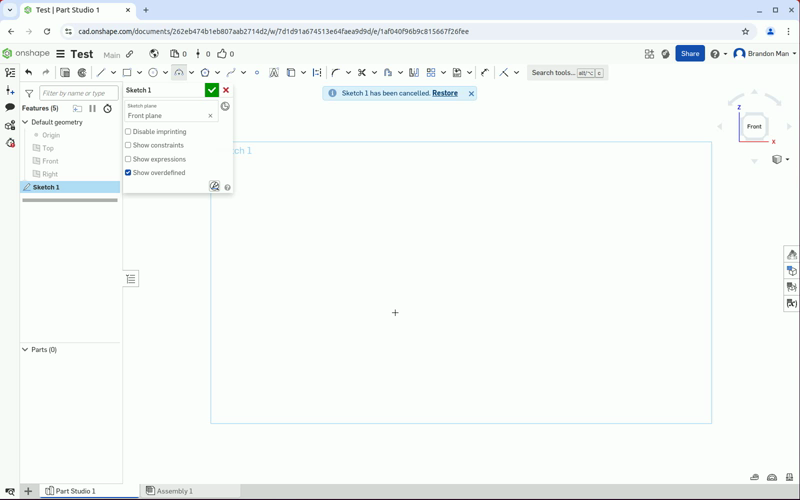
mouse_move(404, 314)
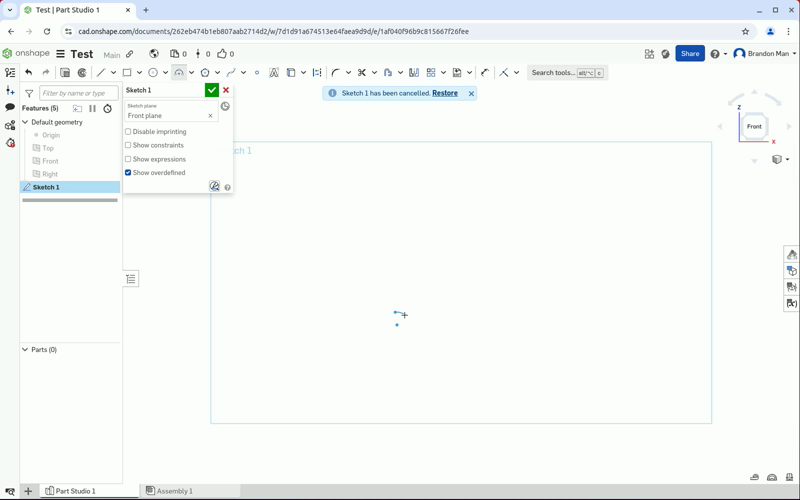
click(404, 314)
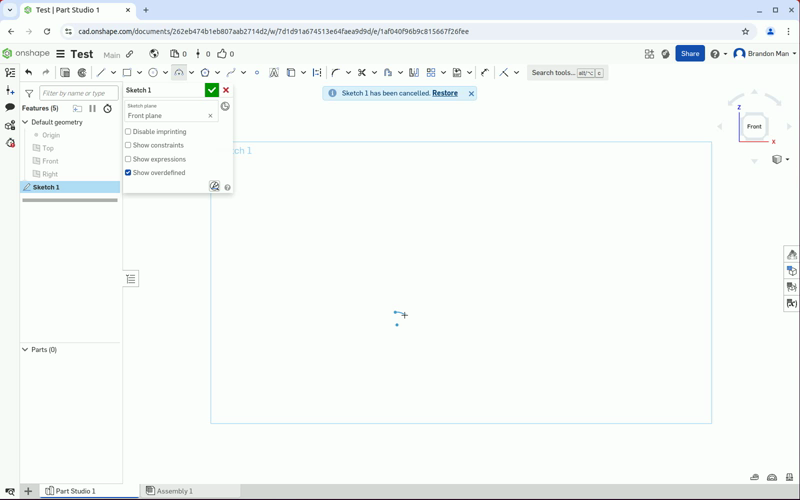
mouse_move(399, 313)
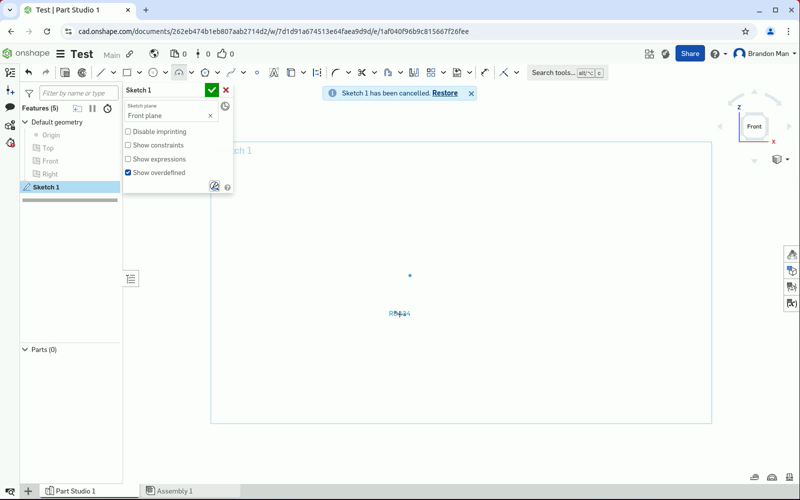
click(399, 313)
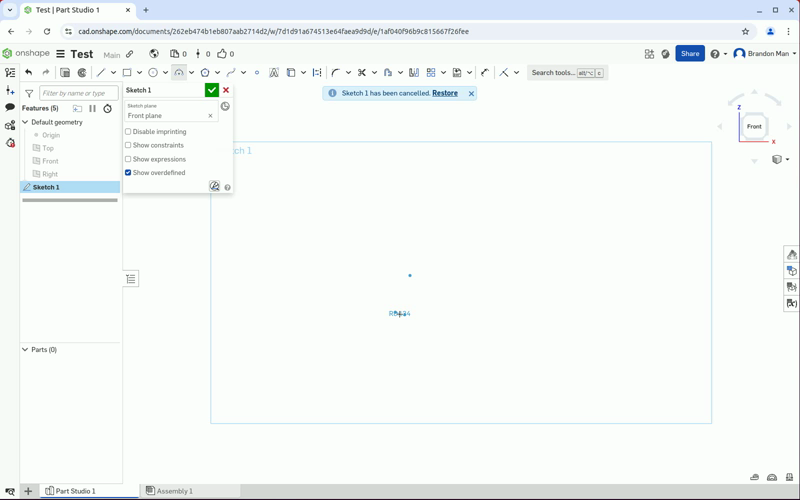
key_up(shift)
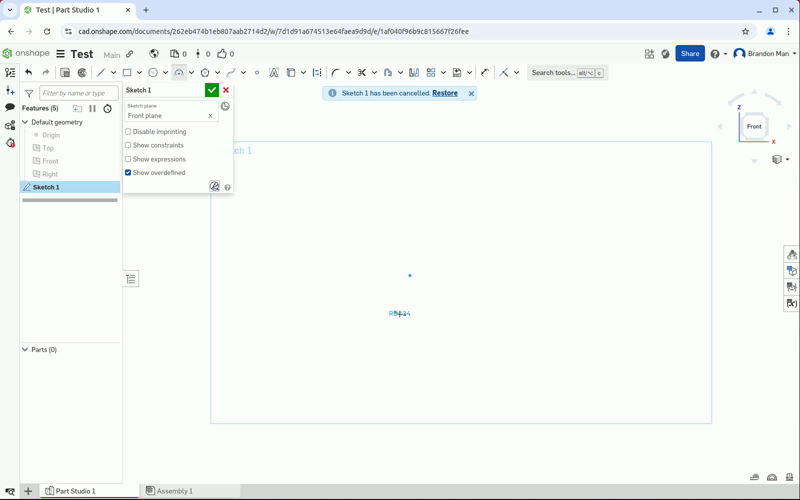
mouse_move(404, 314)
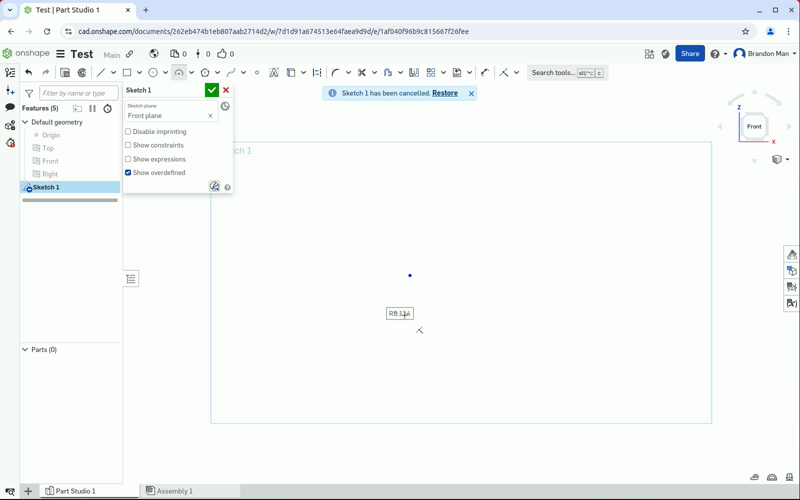
click(404, 314)
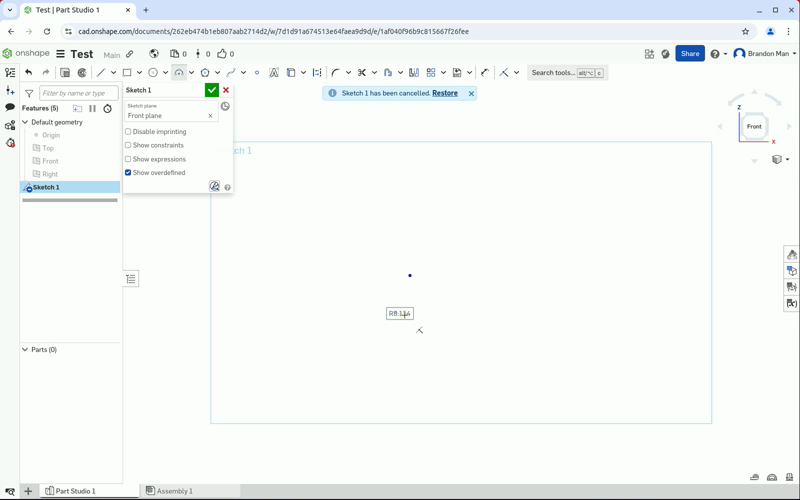
key_down(shift)
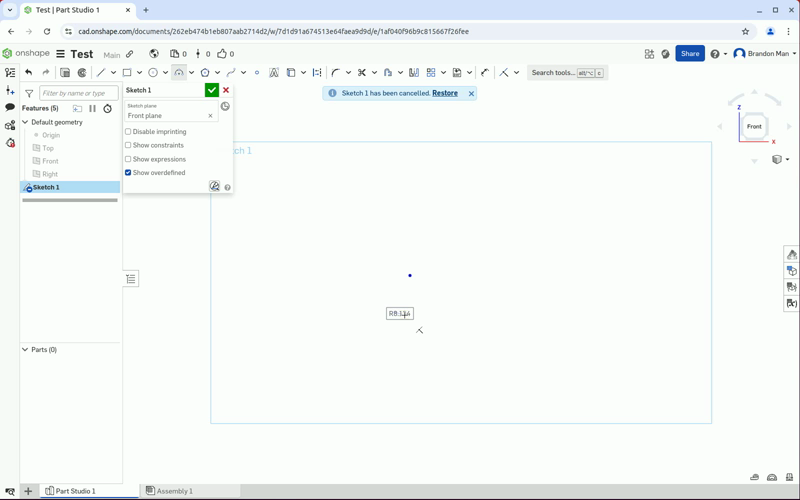
mouse_move(404, 251)
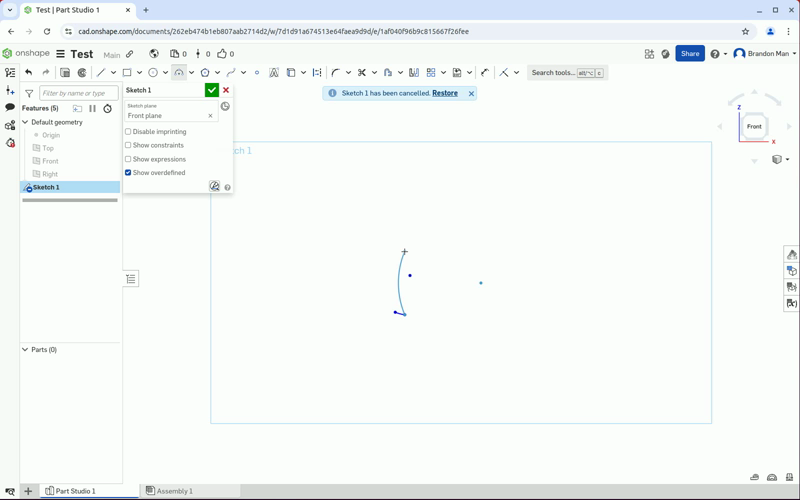
click(404, 251)
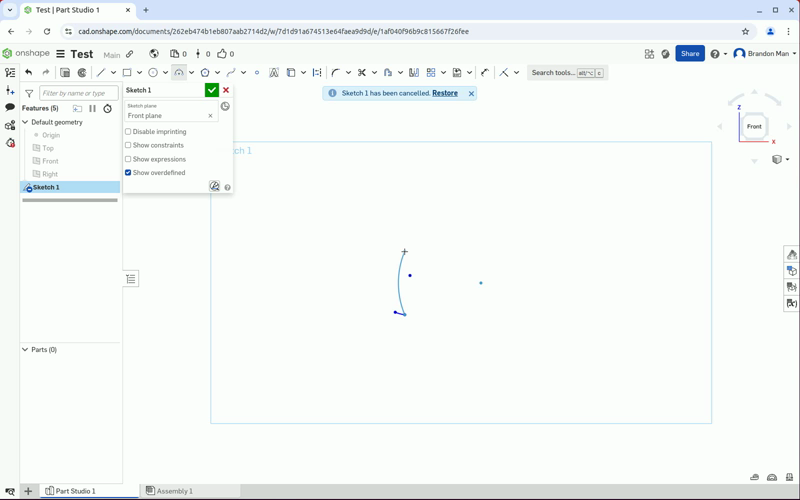
mouse_move(396, 282)
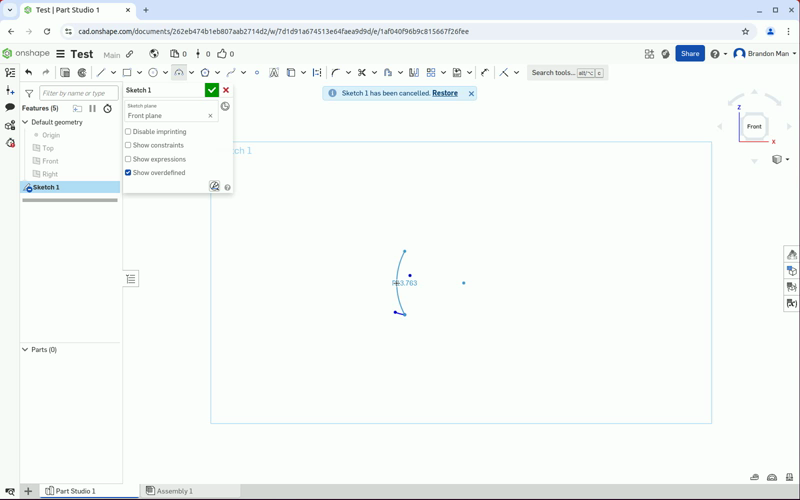
click(396, 282)
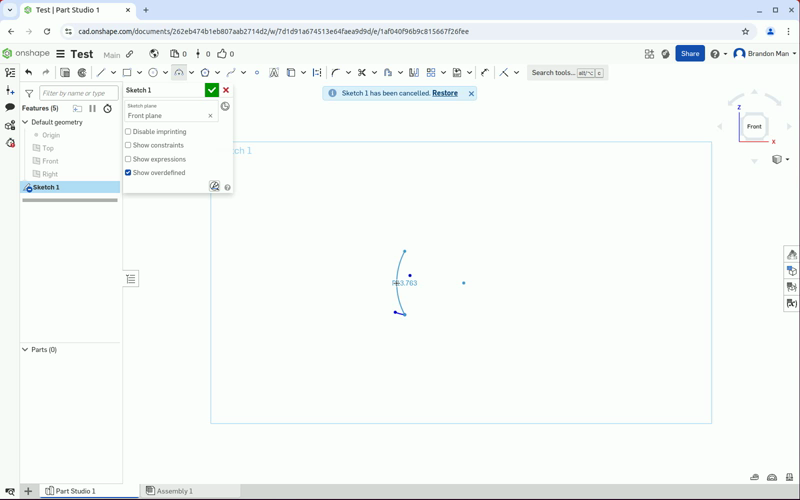
key_up(shift)
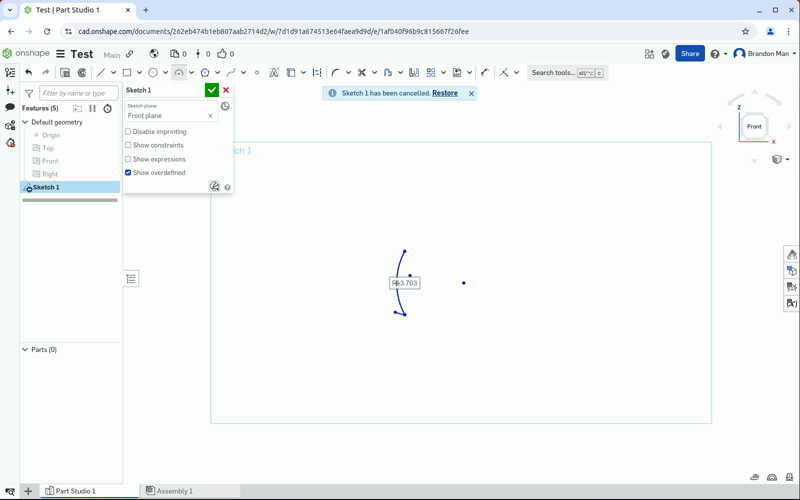
mouse_move(404, 251)
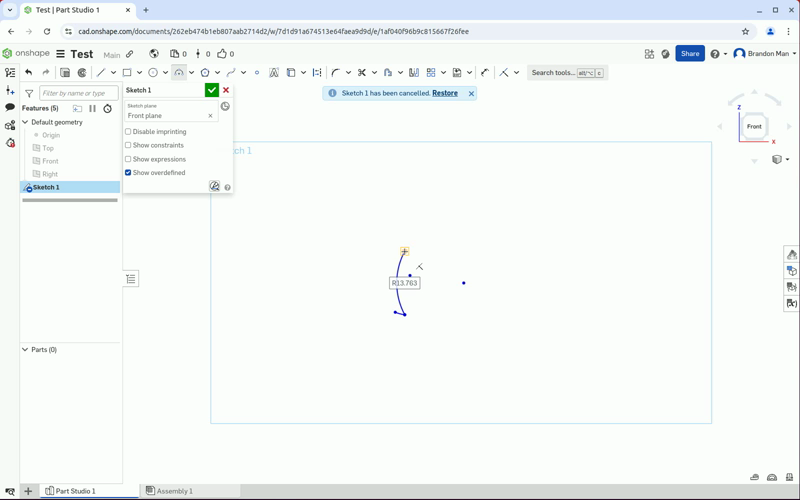
click(404, 251)
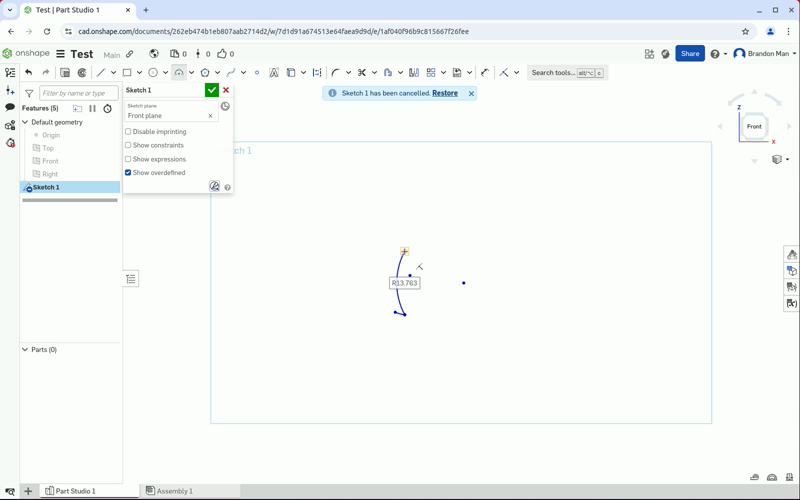
key_down(shift)
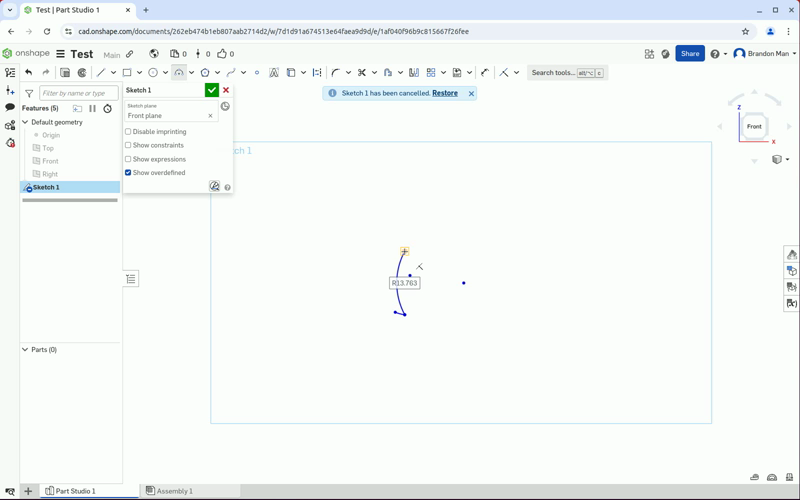
mouse_move(395, 253)
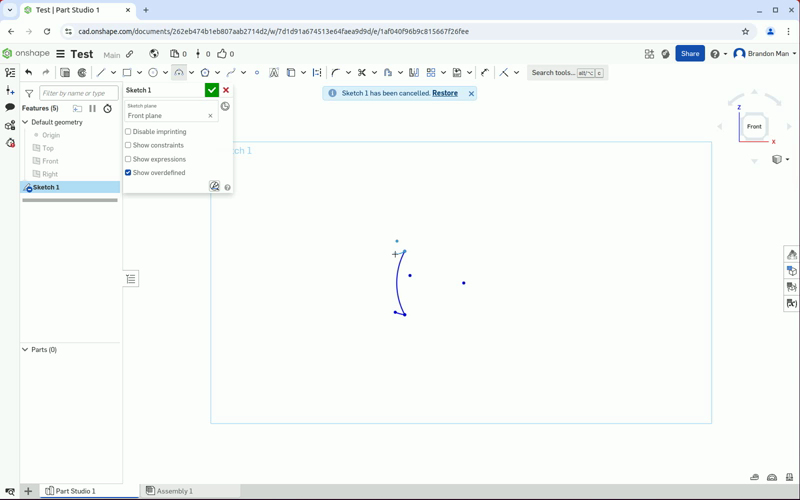
click(395, 253)
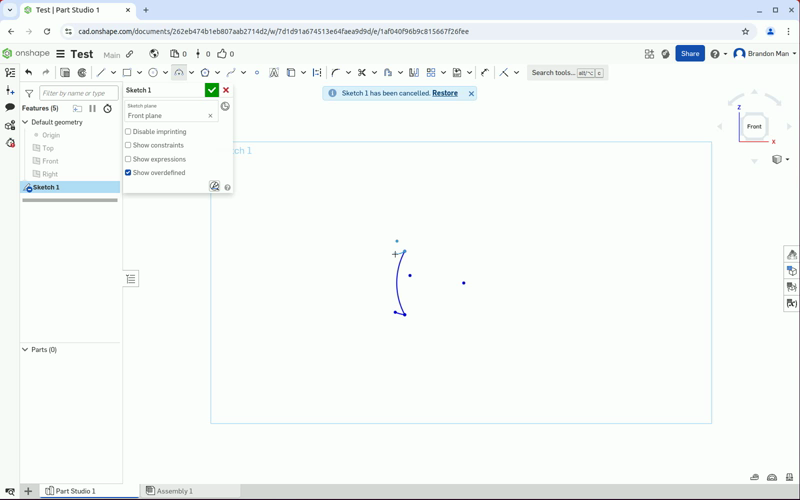
mouse_move(399, 252)
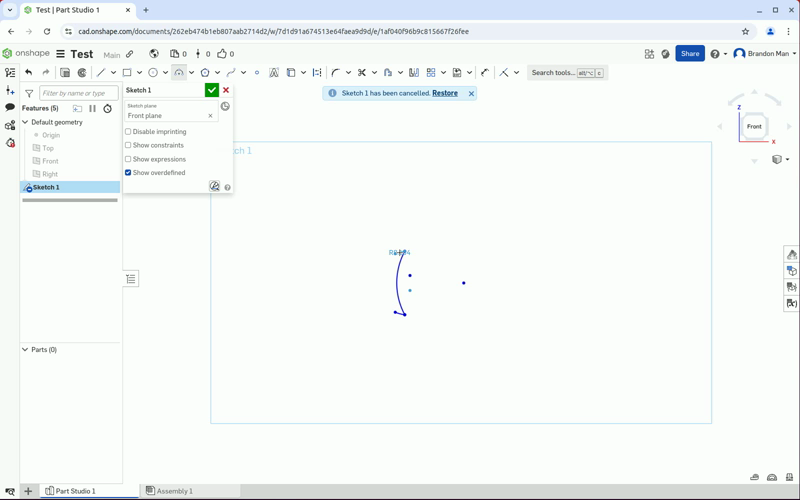
click(399, 252)
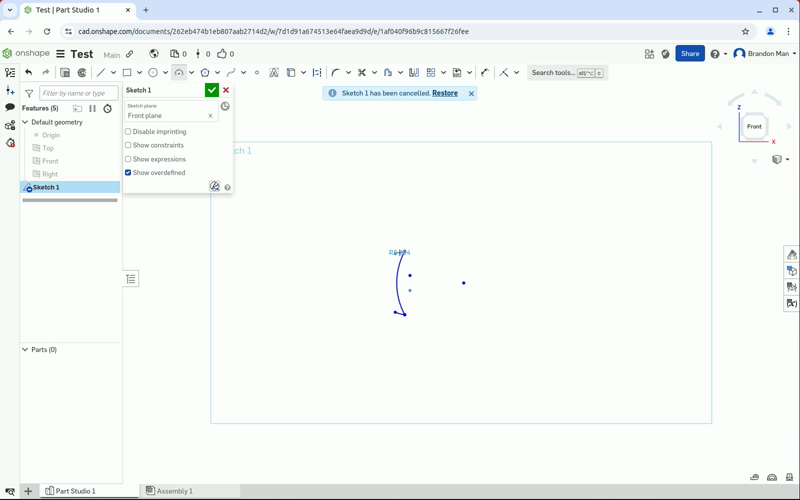
key_up(shift)
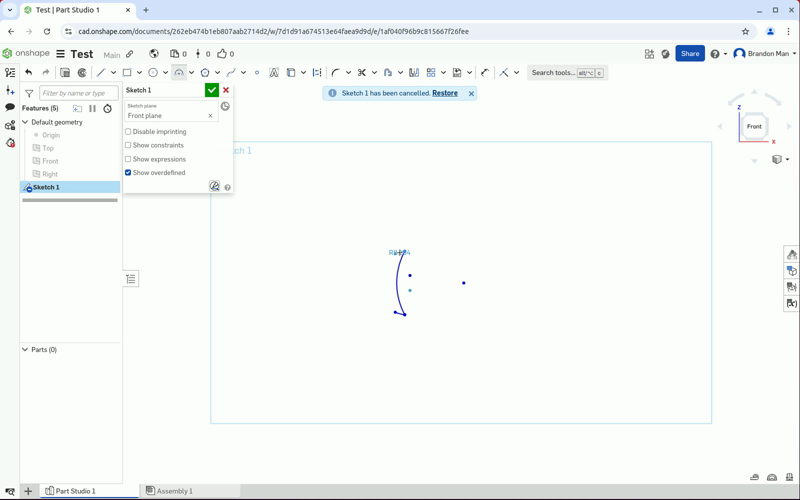
mouse_move(395, 253)
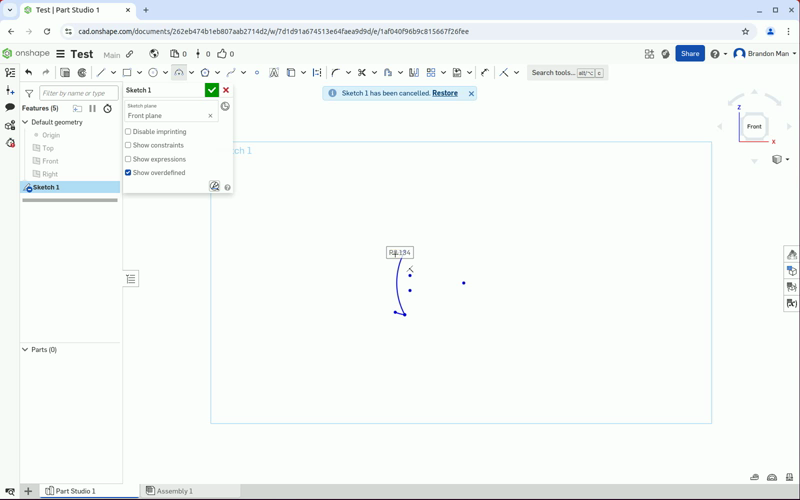
click(395, 253)
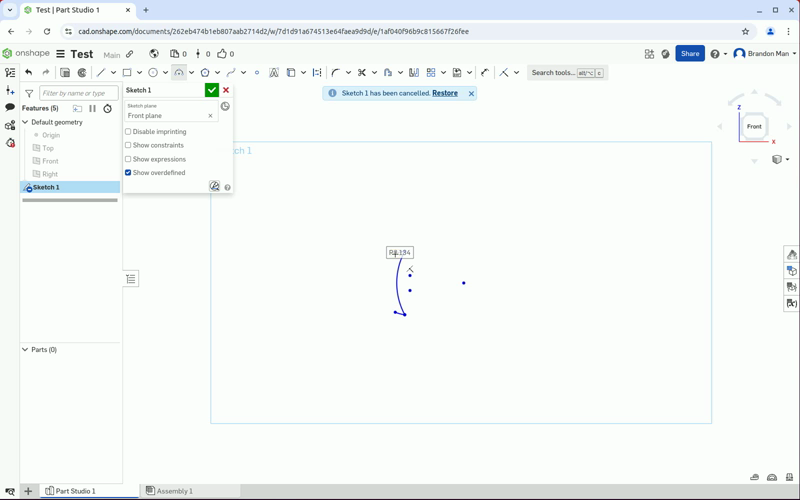
mouse_move(395, 312)
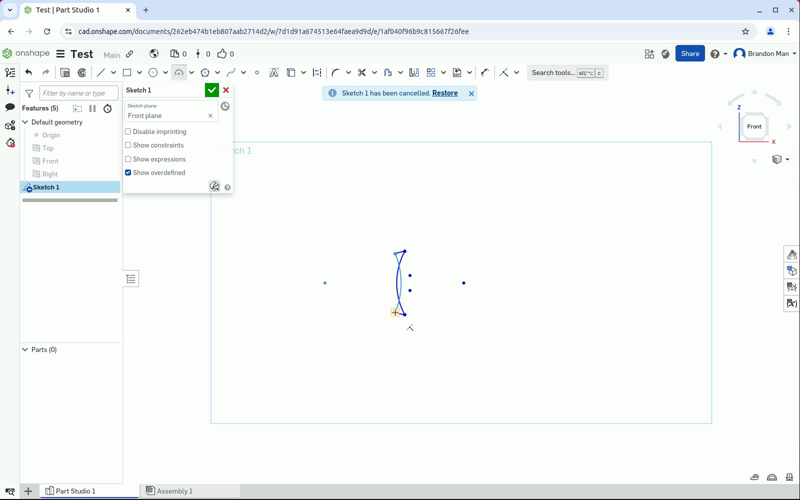
click(395, 312)
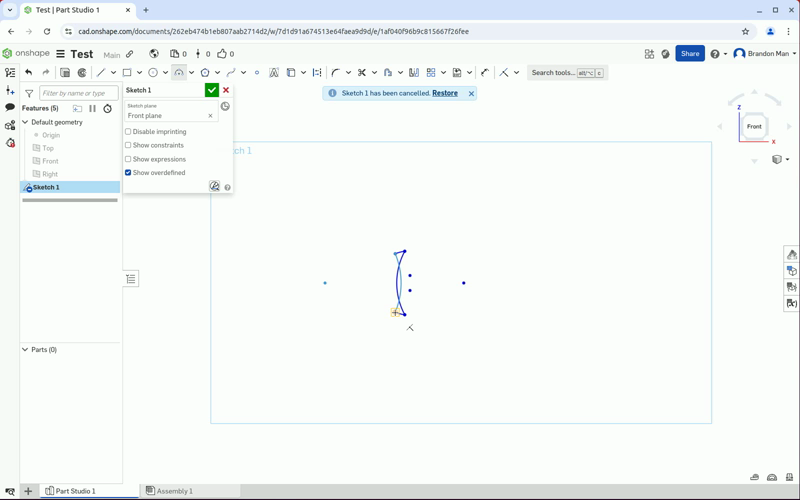
key_down(shift)
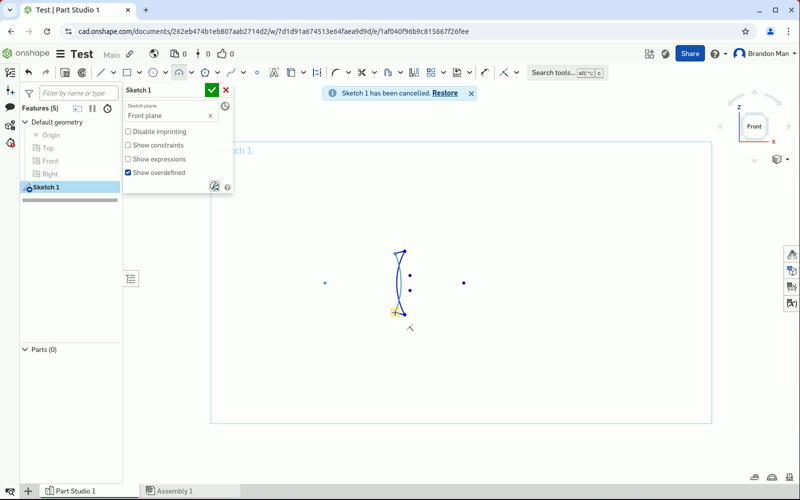
mouse_move(348, 282)
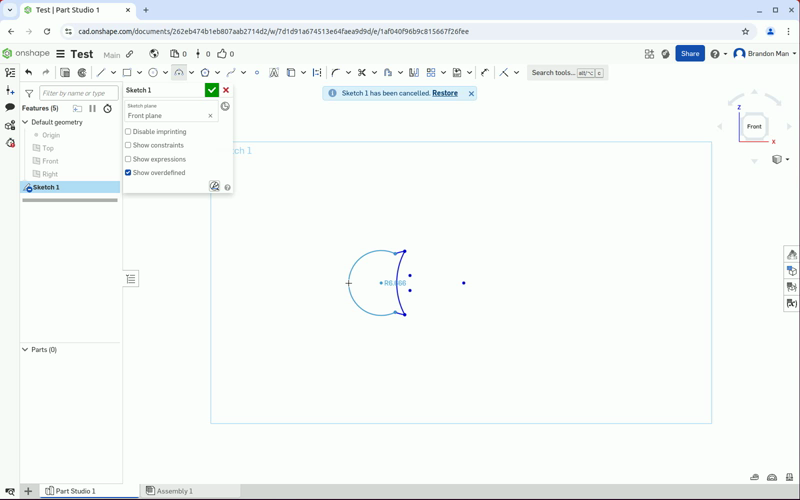
click(348, 282)
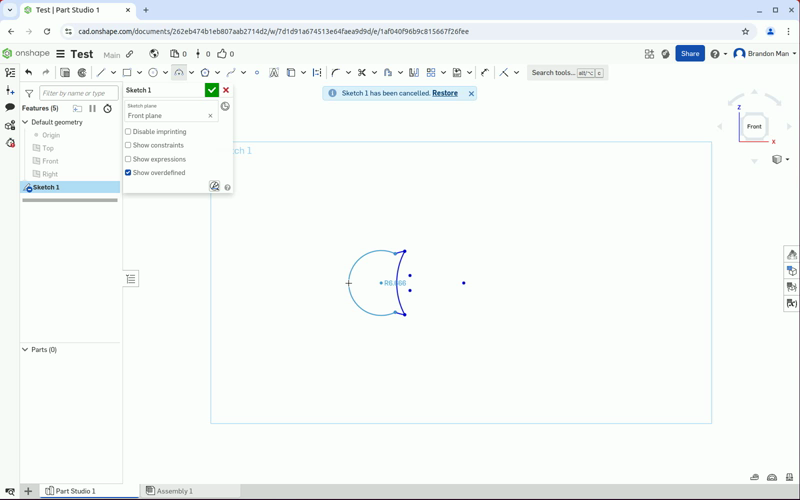
key_up(shift)
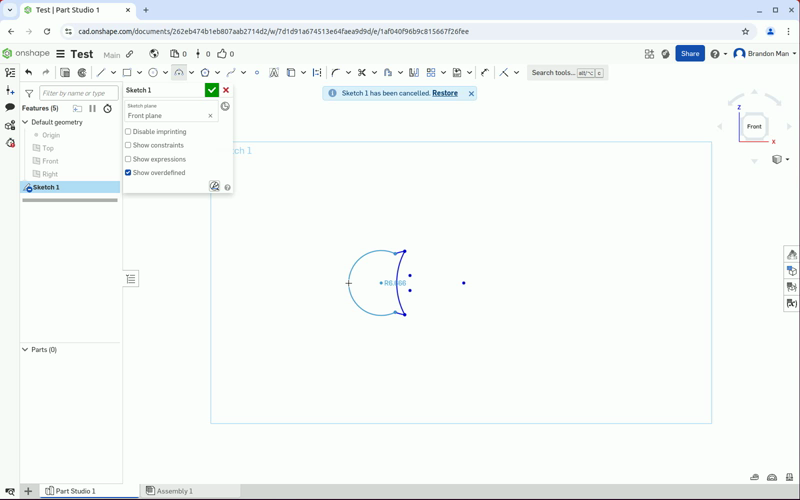
key(esc)
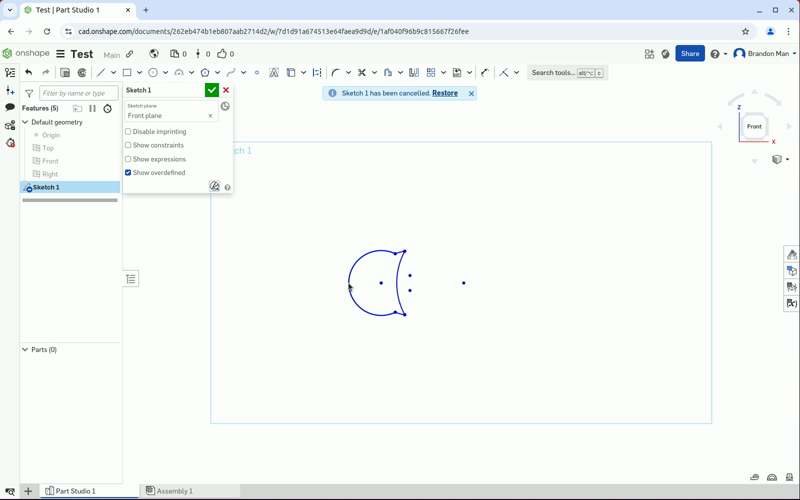
key(c)
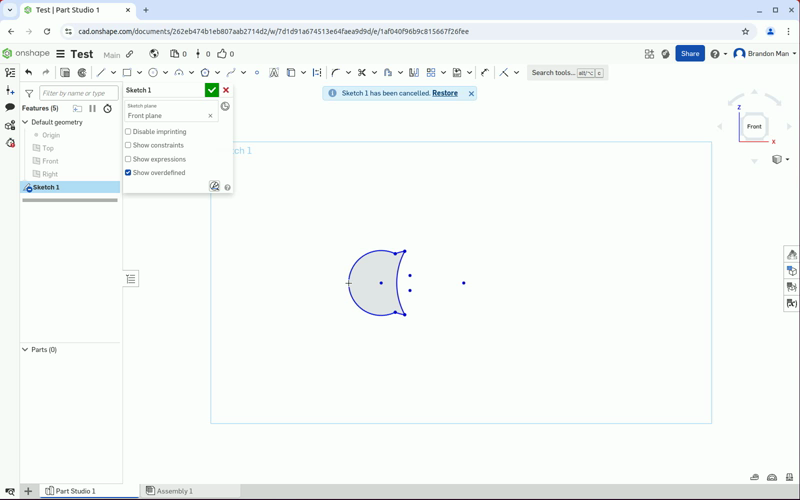
key_down(shift)
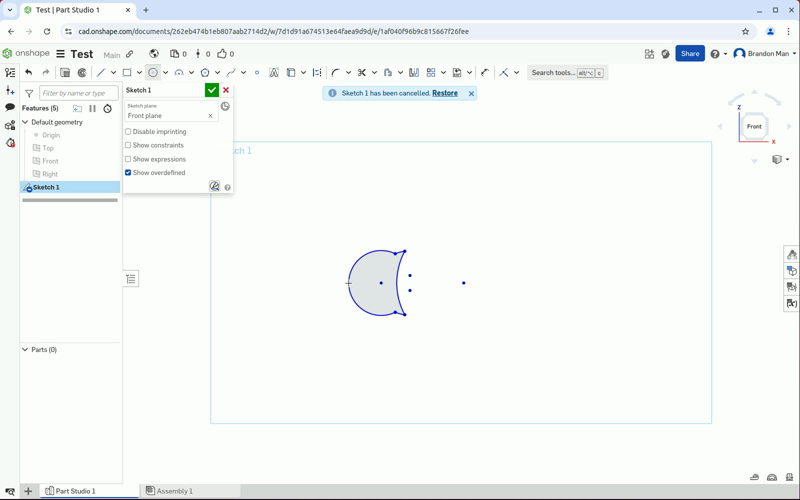
mouse_move(380, 282)
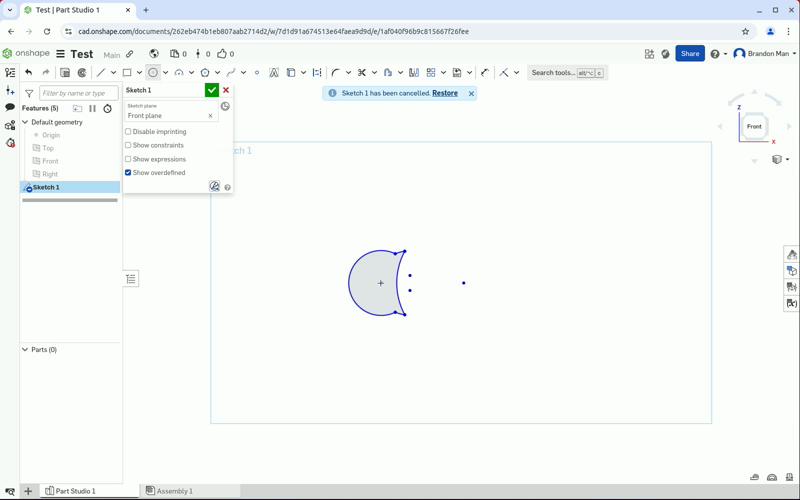
click(380, 282)
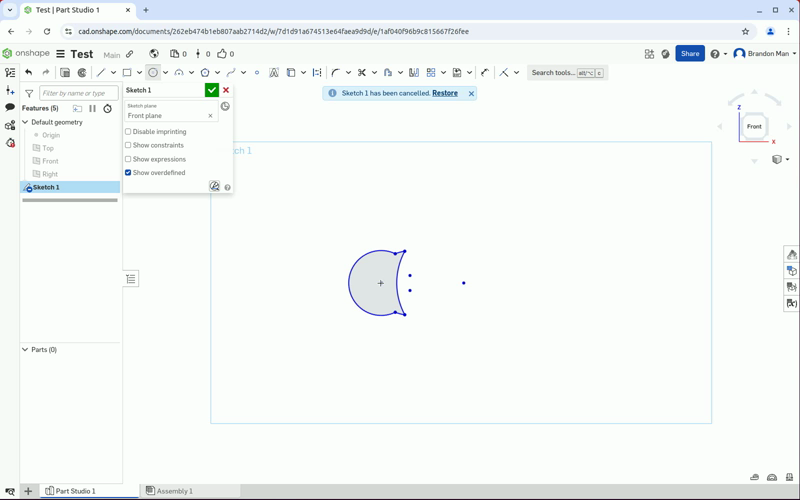
key_up(shift)
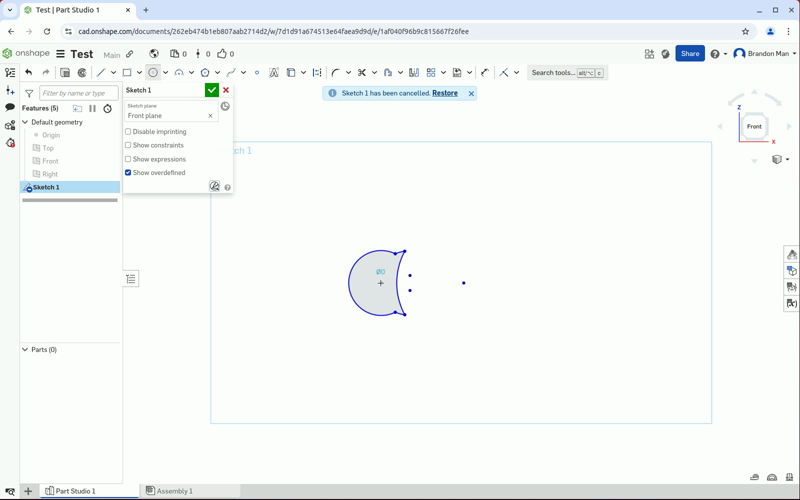
mouse_move(393, 282)
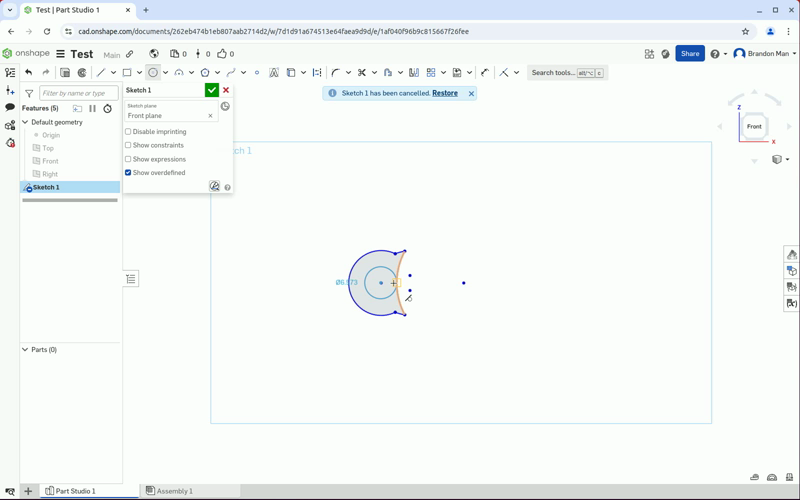
scroll(6)
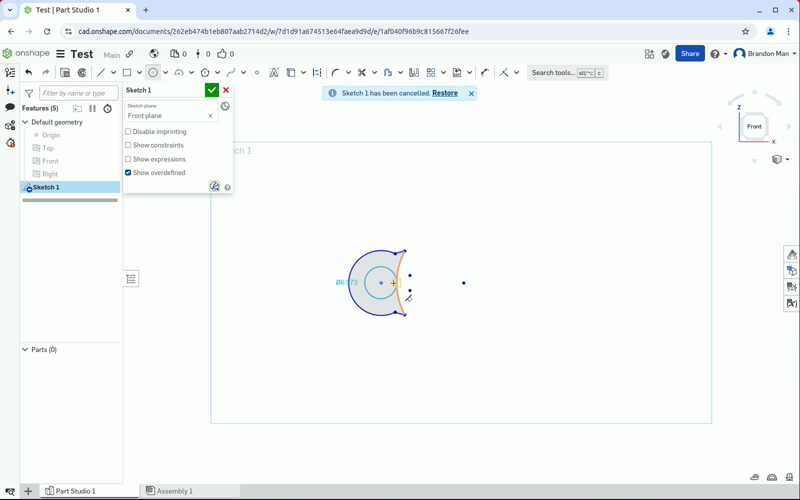
scroll(6)
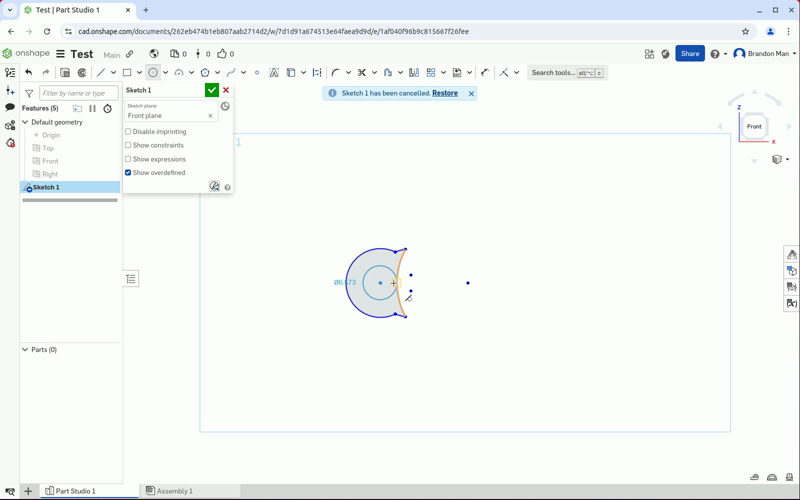
scroll(6)
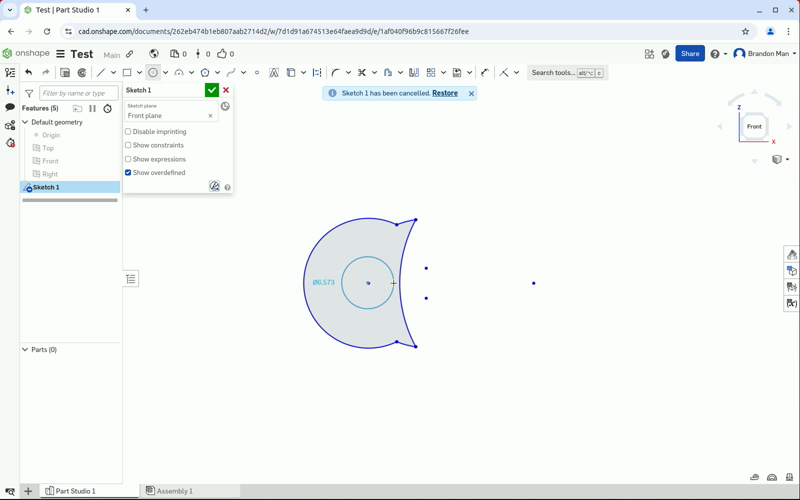
scroll(6)
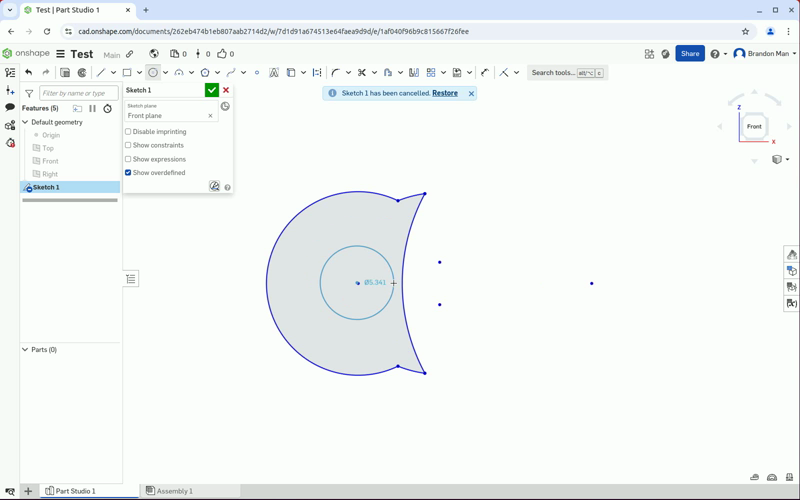
scroll(6)
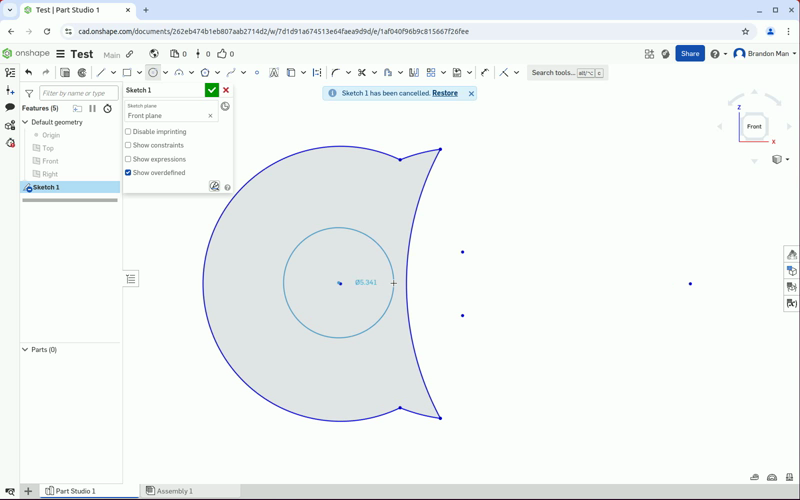
scroll(6)
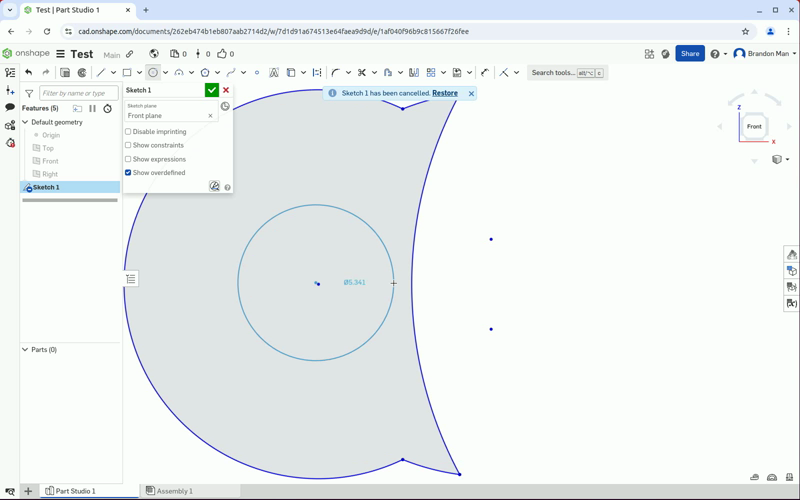
scroll(6)
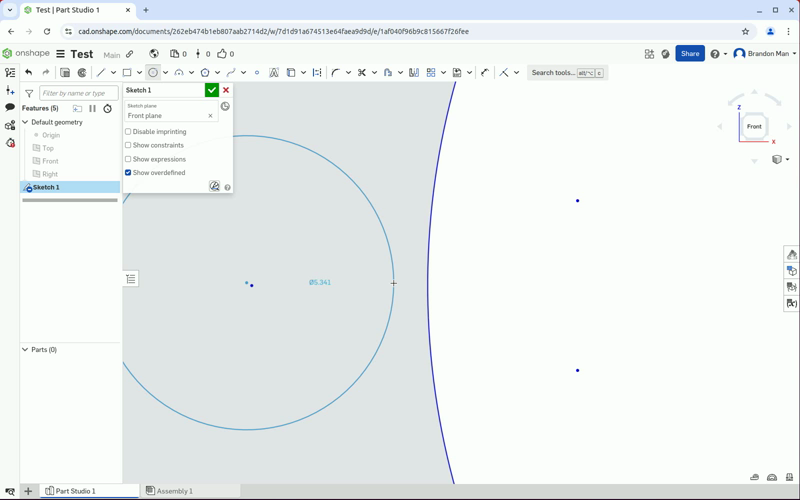
click(393, 282)
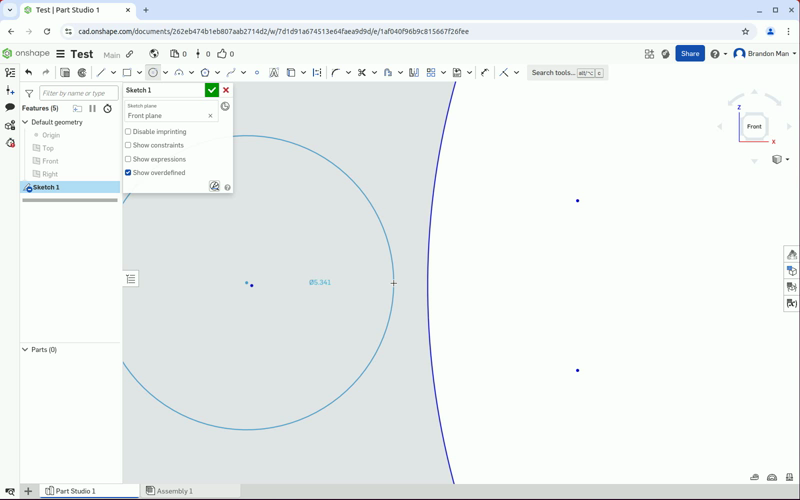
scroll(-6)
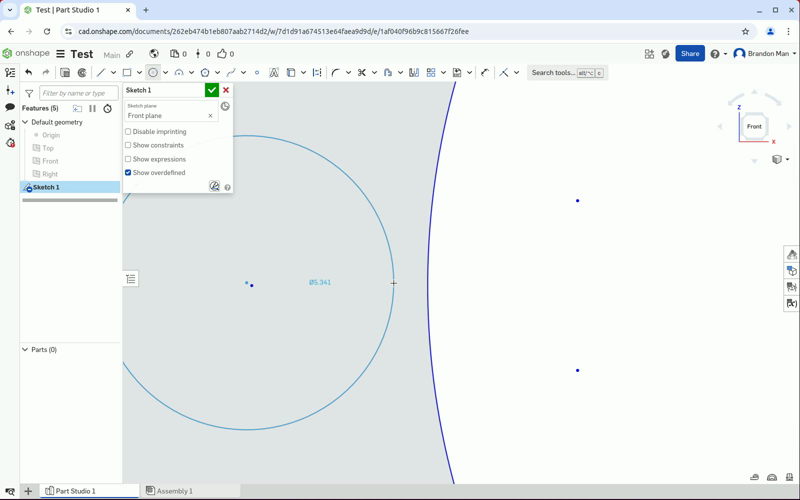
scroll(-6)
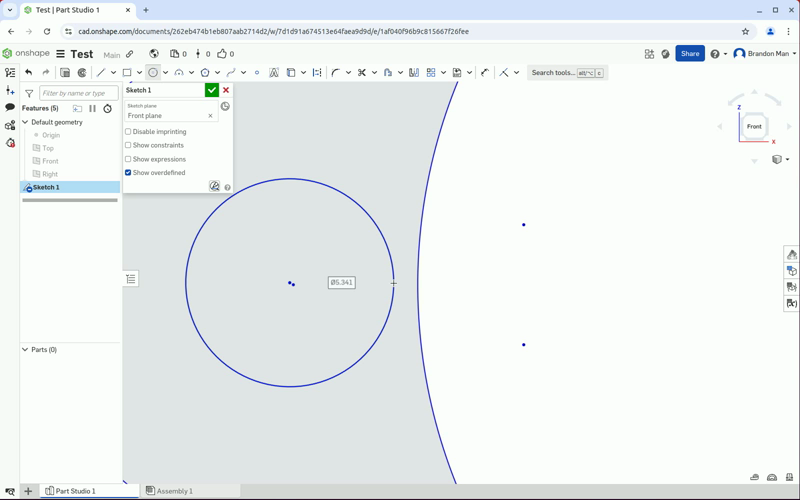
scroll(-6)
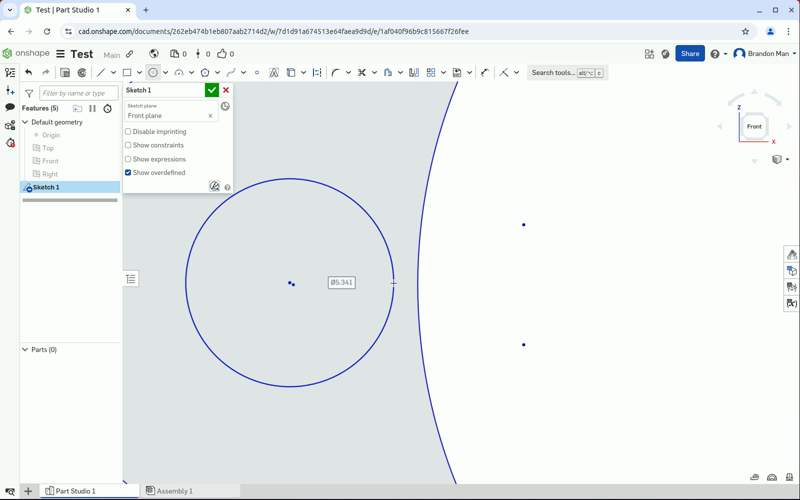
scroll(-6)
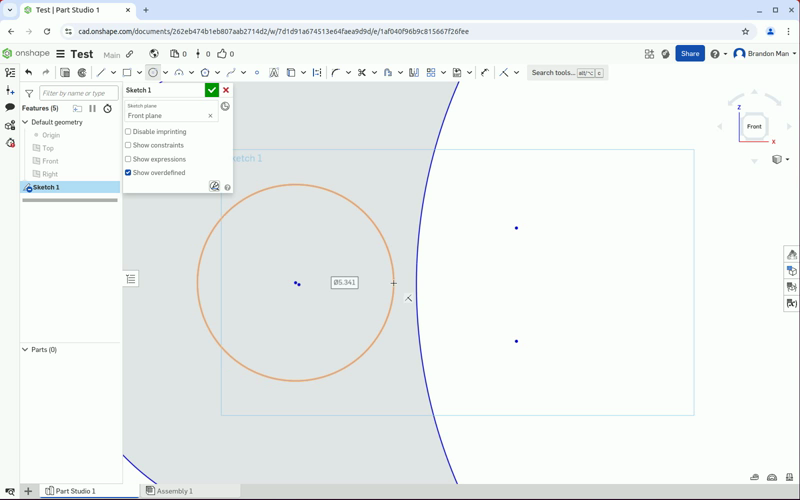
scroll(-6)
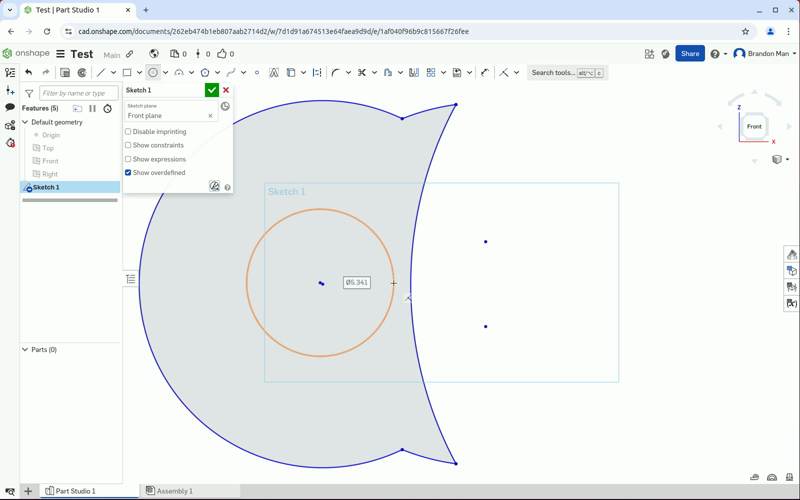
scroll(-6)
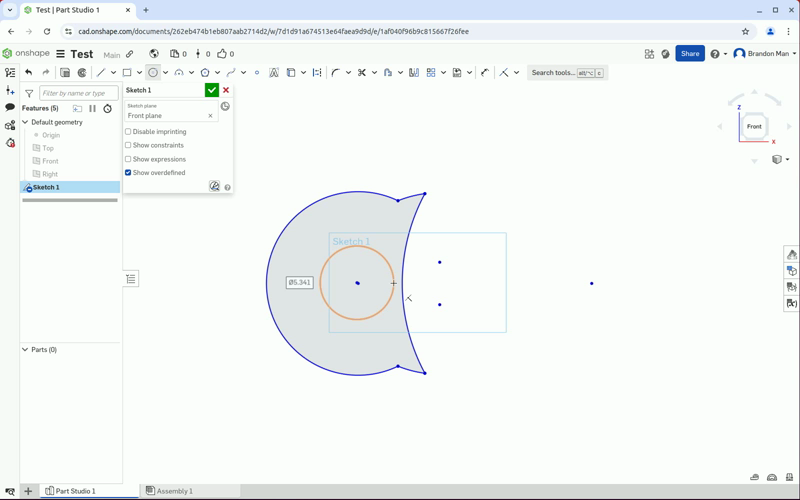
scroll(-6)
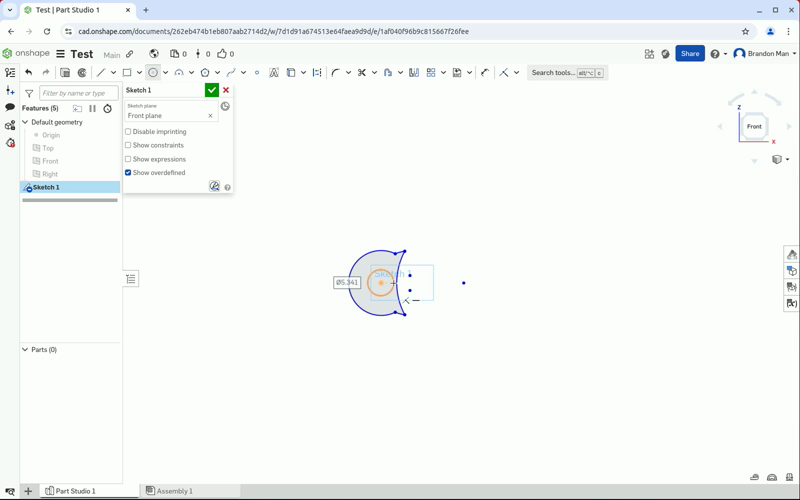
key(esc)
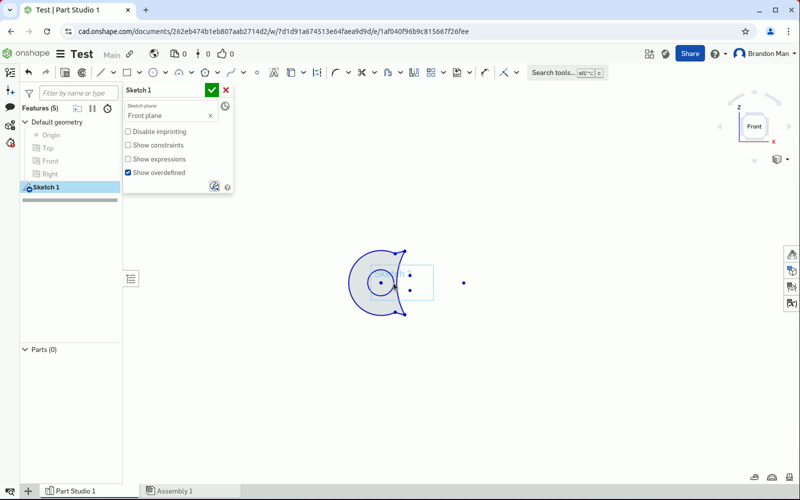
mouse_move(389, 266)
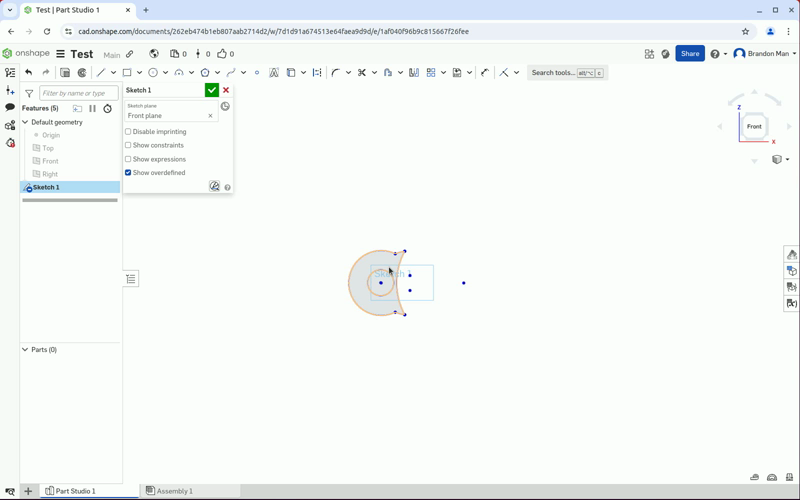
click(389, 266)
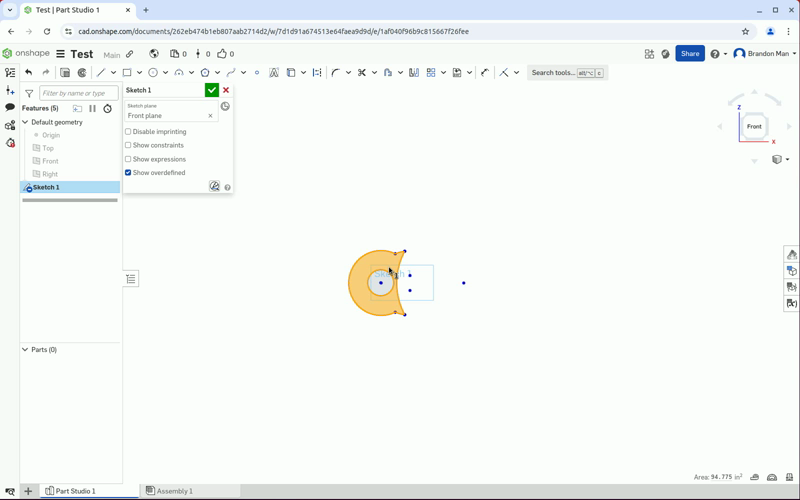
mouse_move(73, 352)
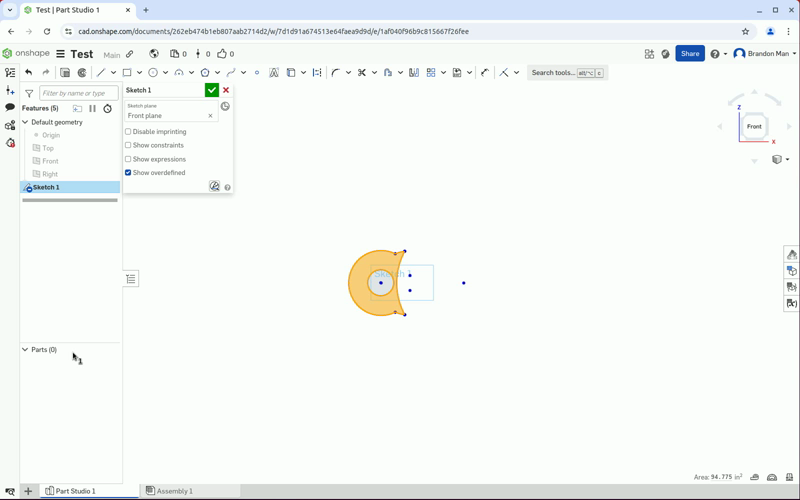
key(shift+y)
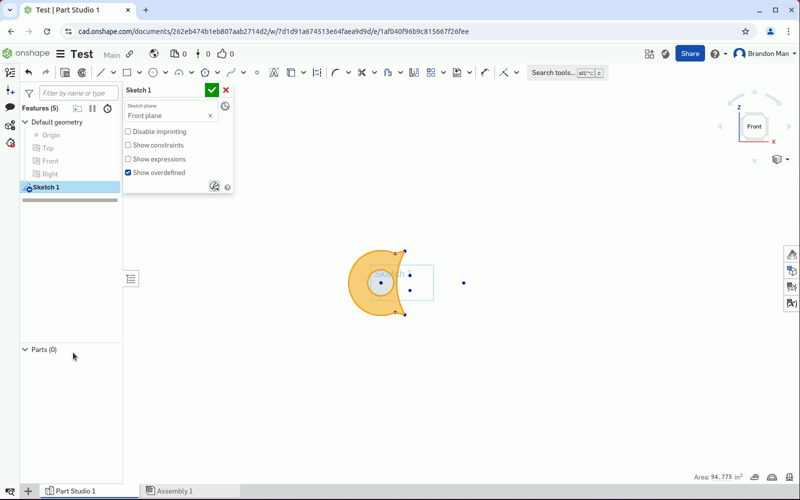
key(shift+e)
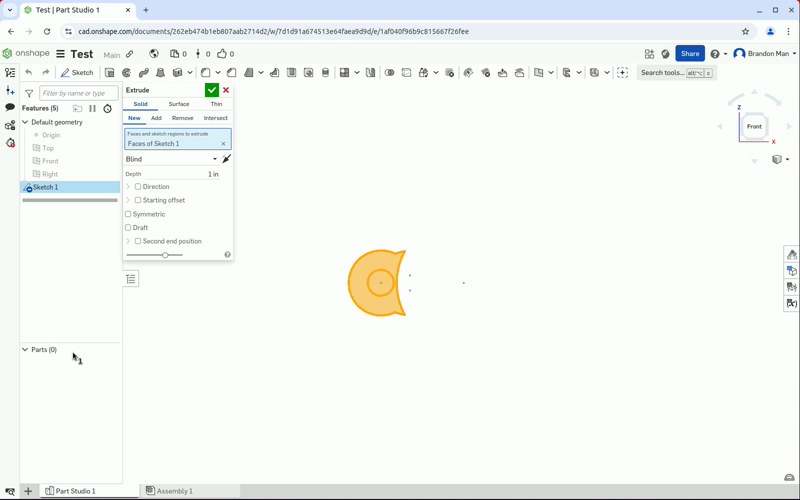
mouse_move(143, 106)
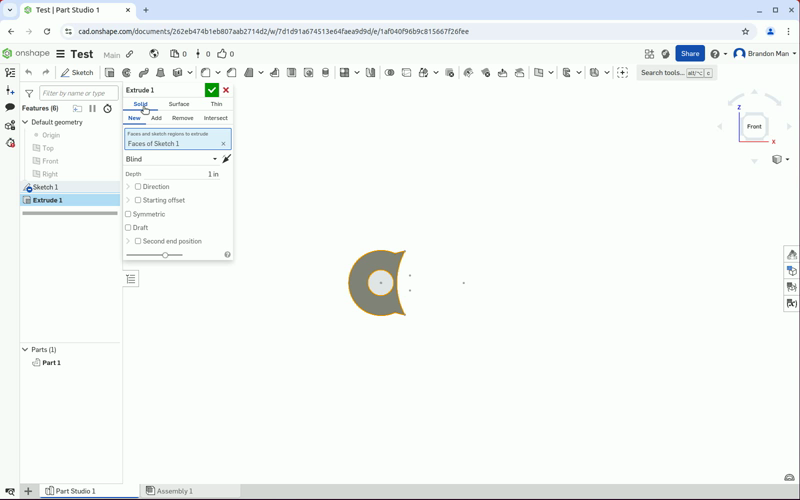
click(143, 106)
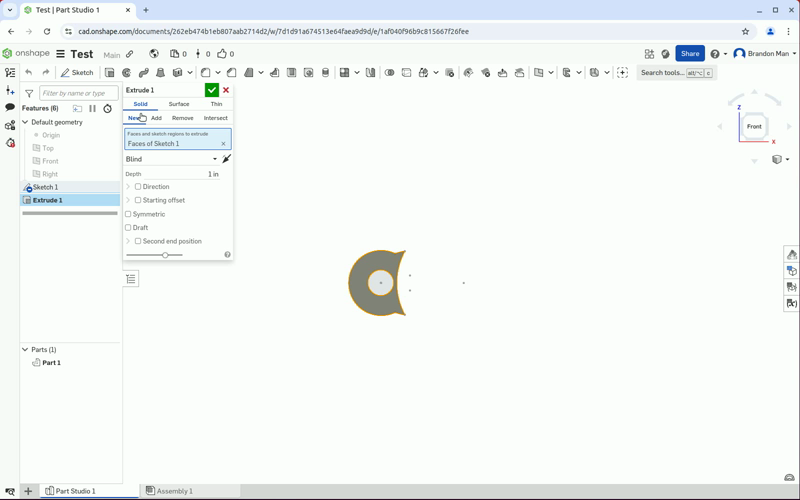
mouse_move(137, 120)
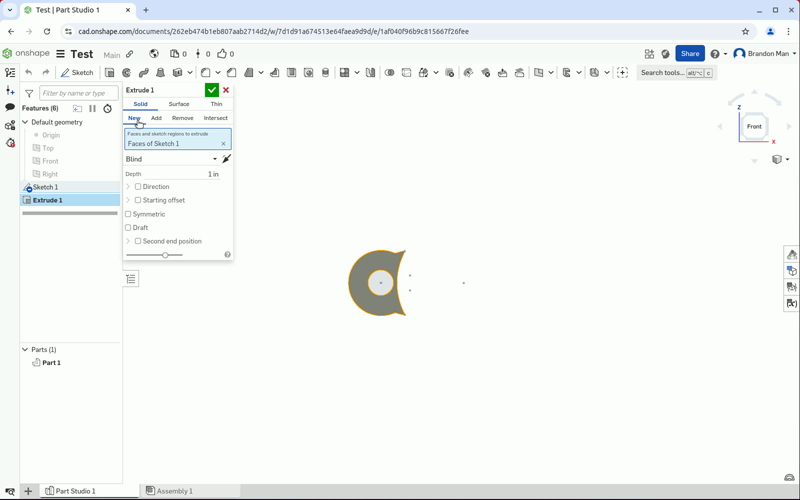
click(137, 120)
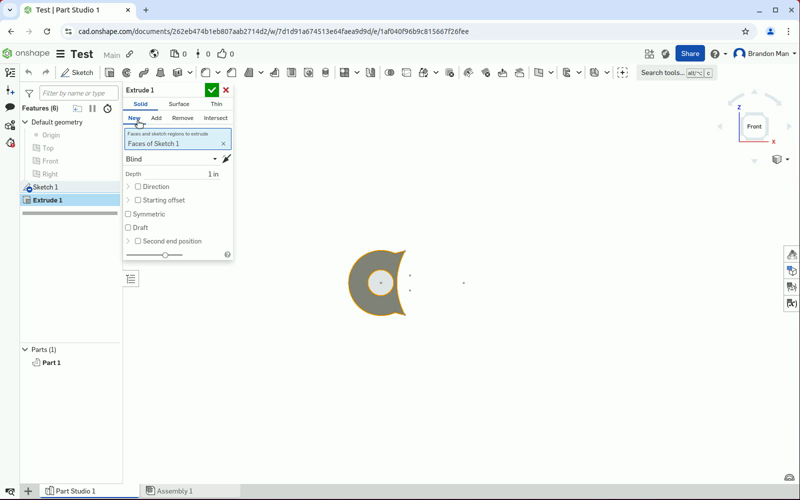
key(tab, 4)
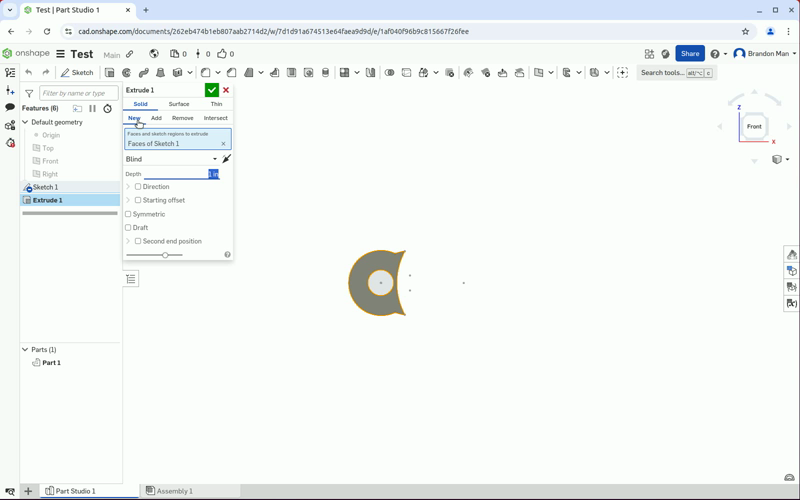
text(5.296)
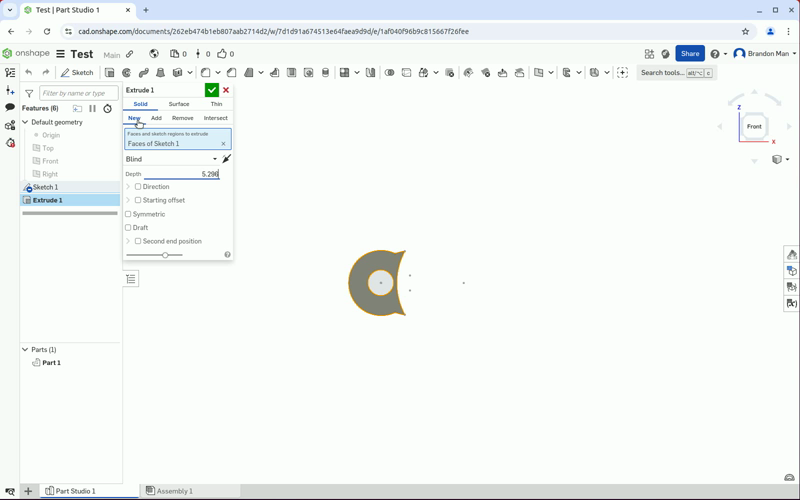
key(enter)
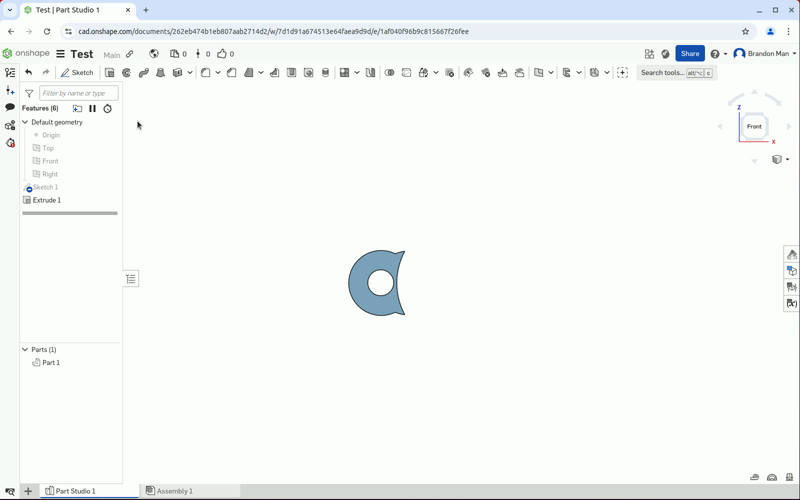
key(shift+h)
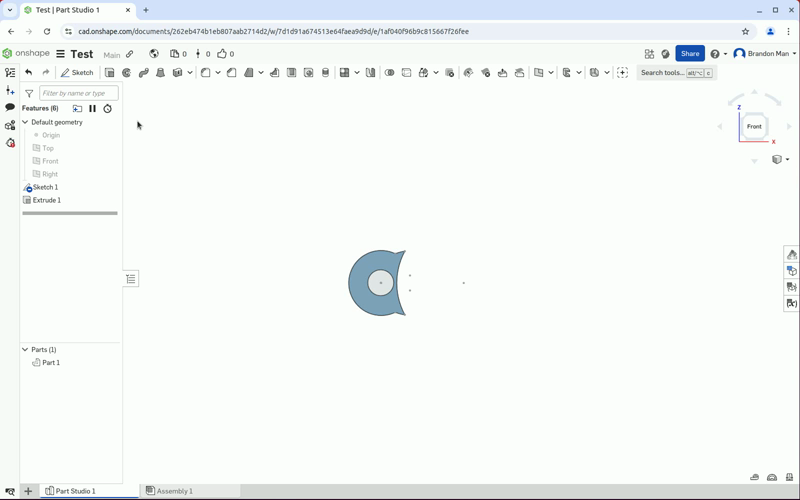
key(shift+h)
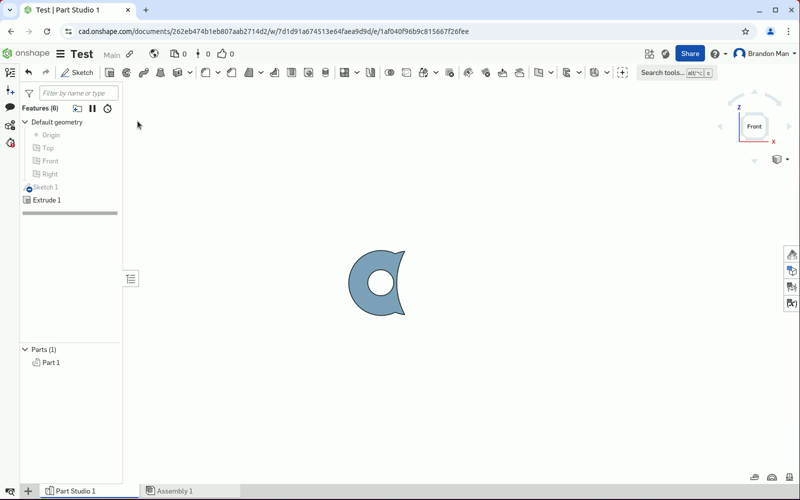
mouse_move(73, 189)
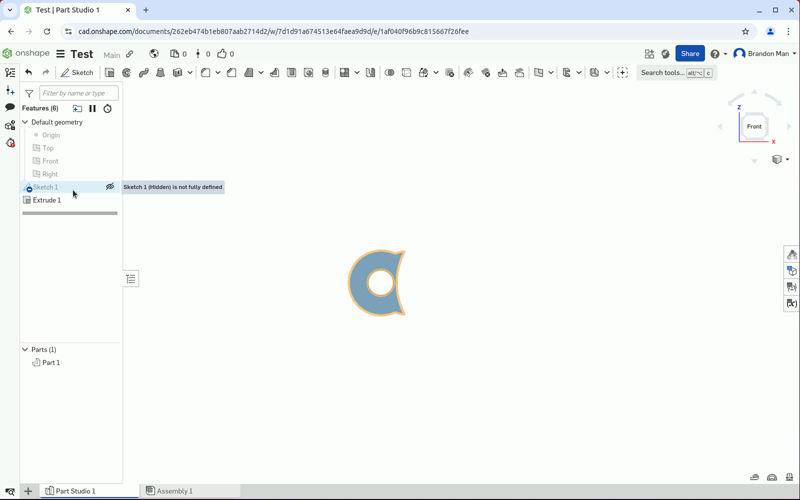
click(73, 189)
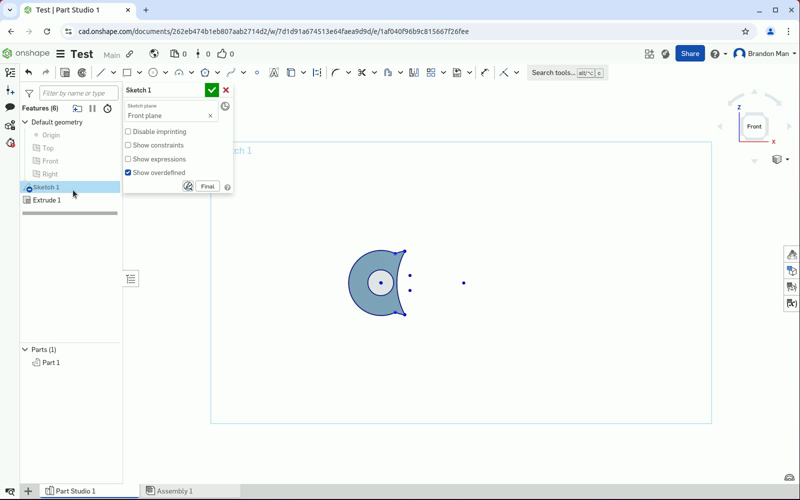
mouse_move(229, 92)
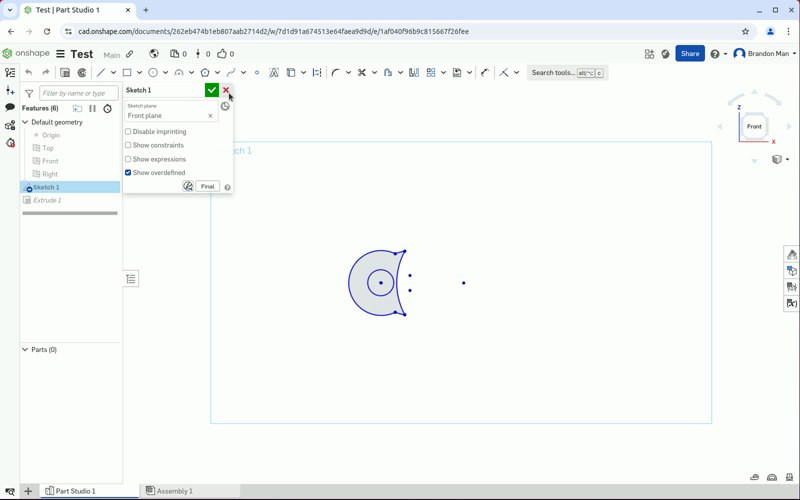
click(229, 92)
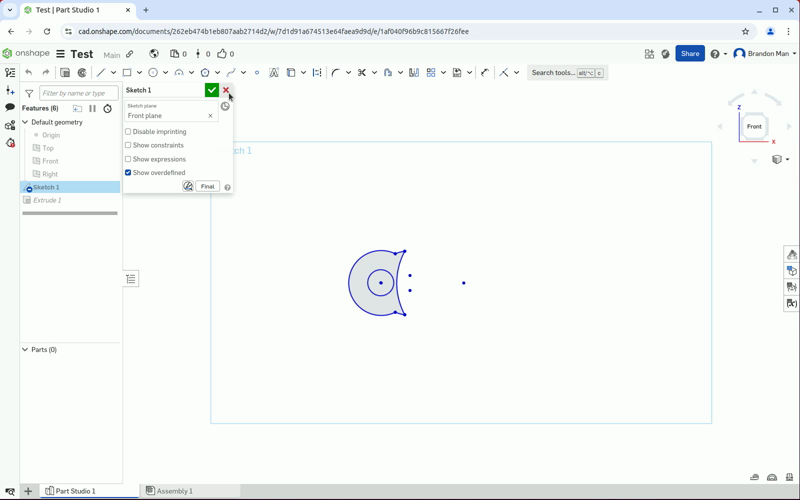
key(shift+s)
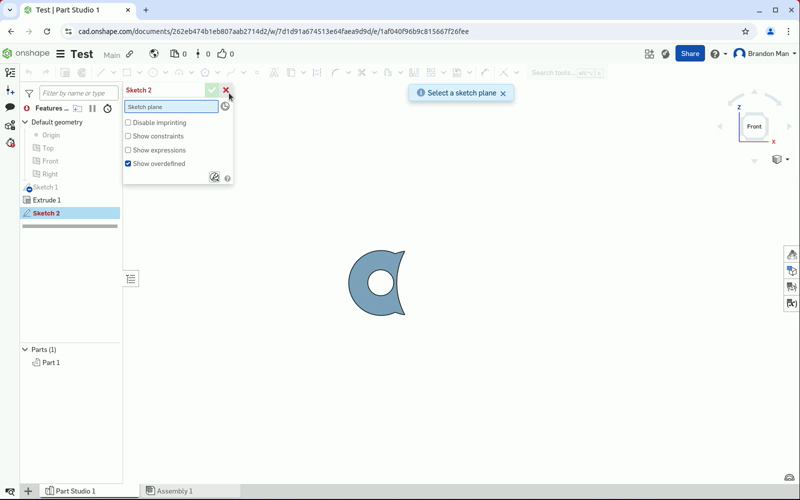
mouse_move(73, 163)
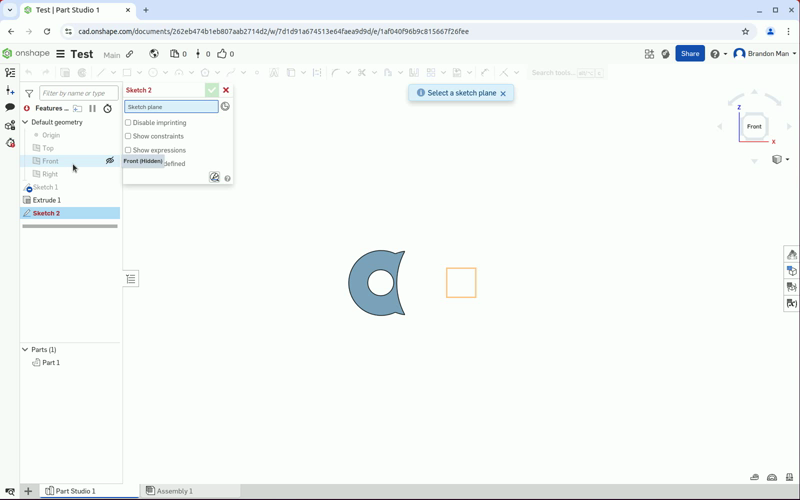
click(73, 163)
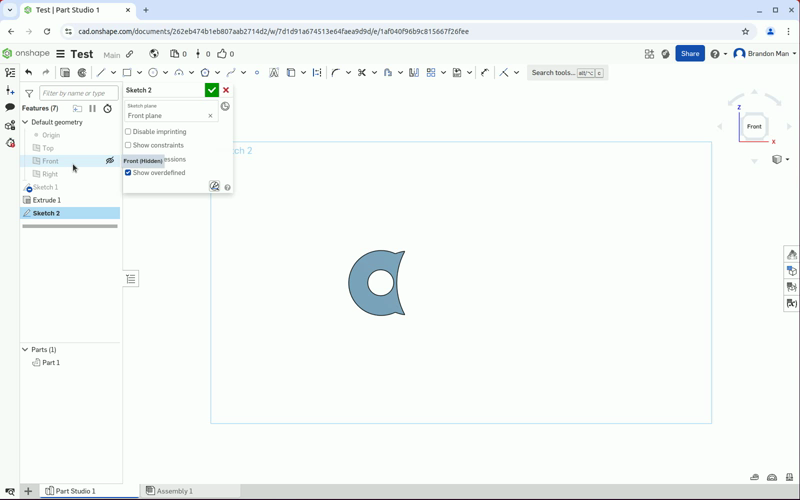
mouse_move(73, 352)
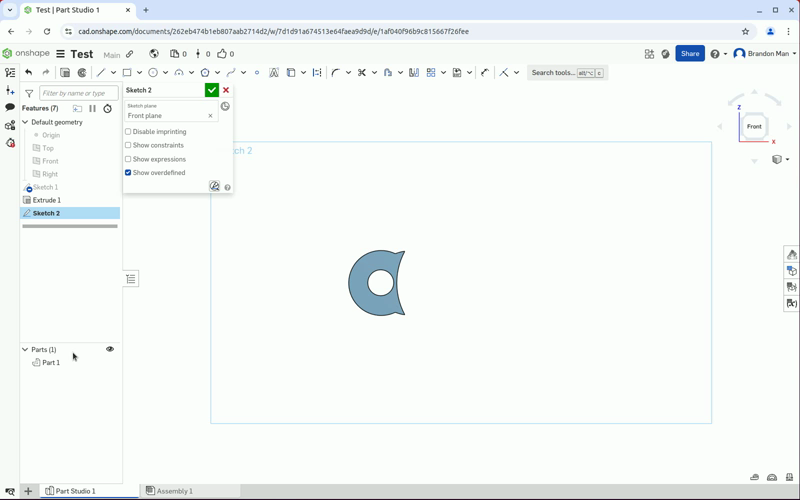
key(y)
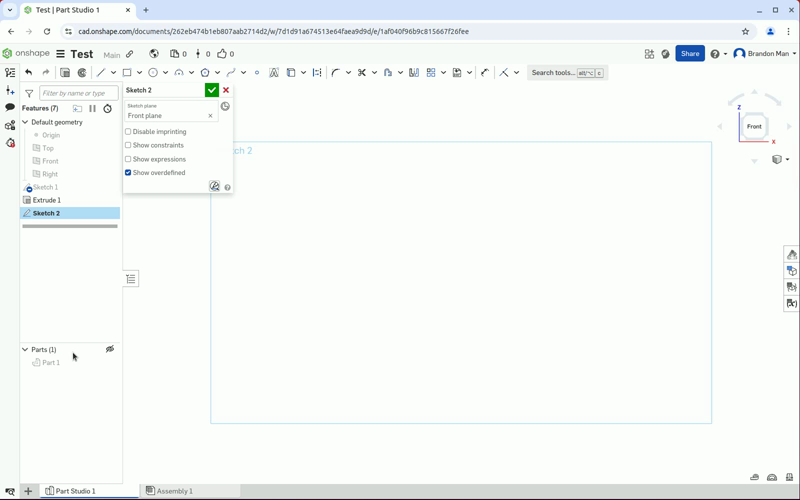
key(a)
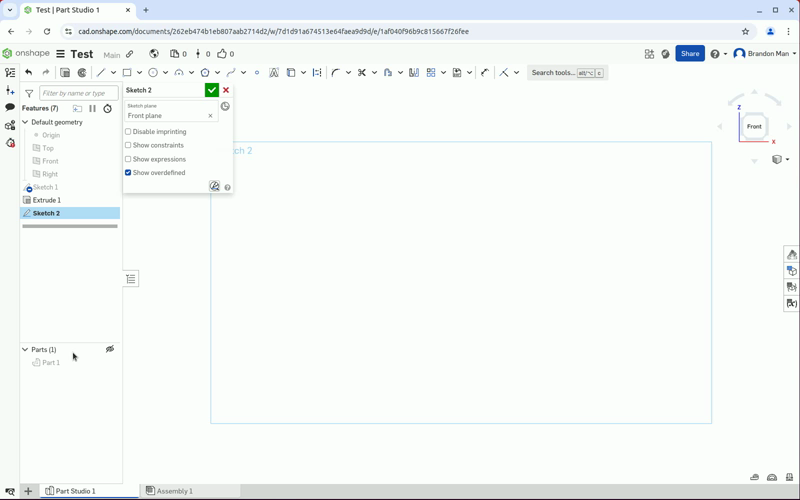
key_down(shift)
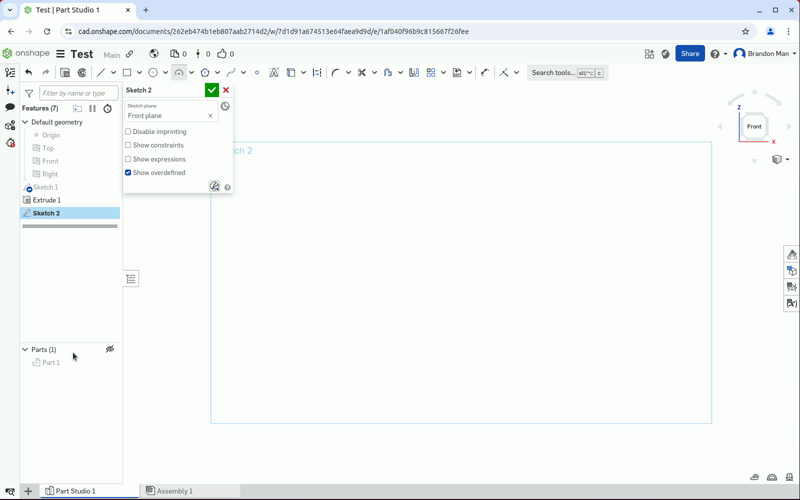
mouse_move(516, 314)
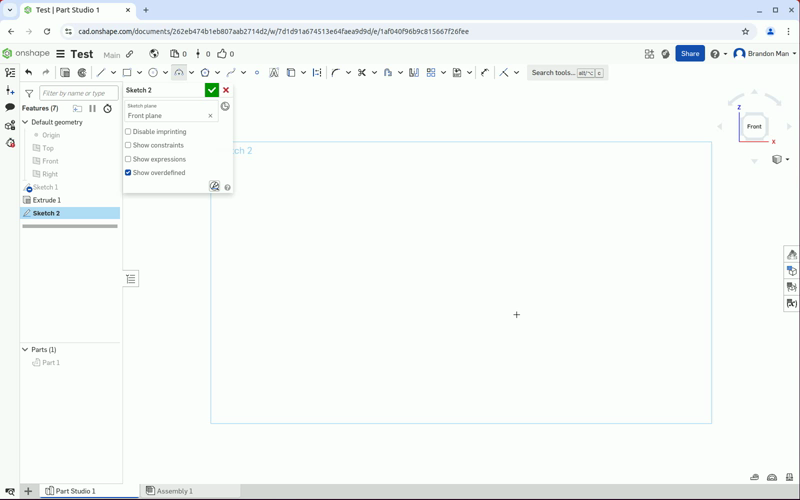
click(516, 314)
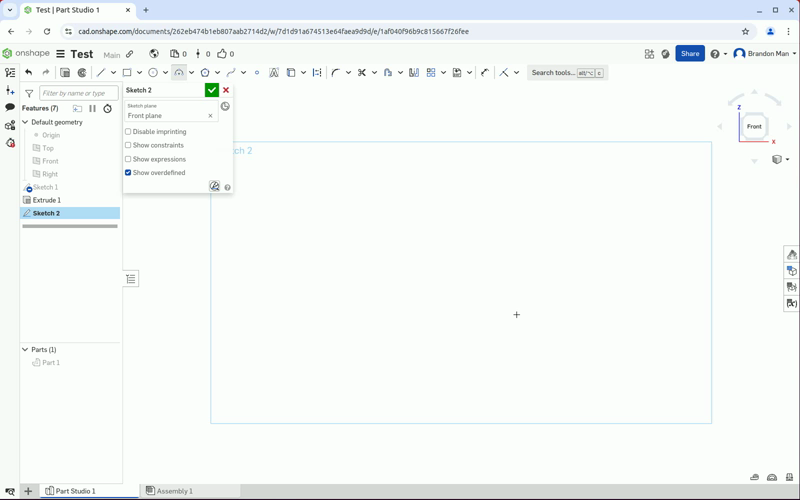
key_up(shift)
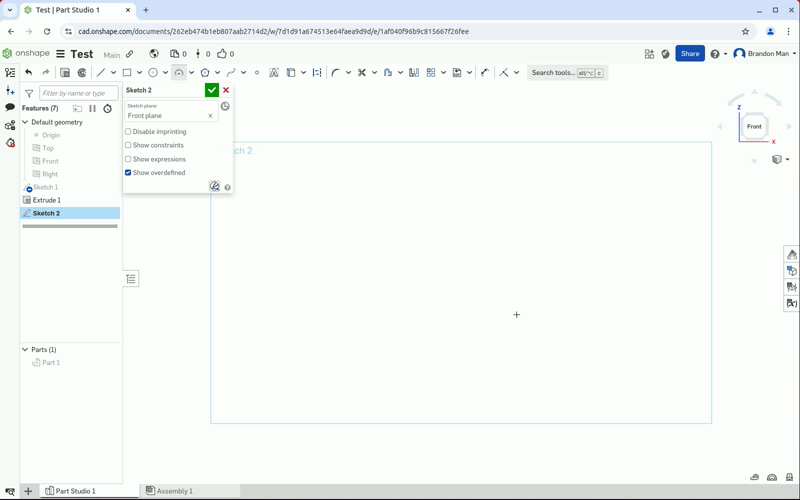
key_down(shift)
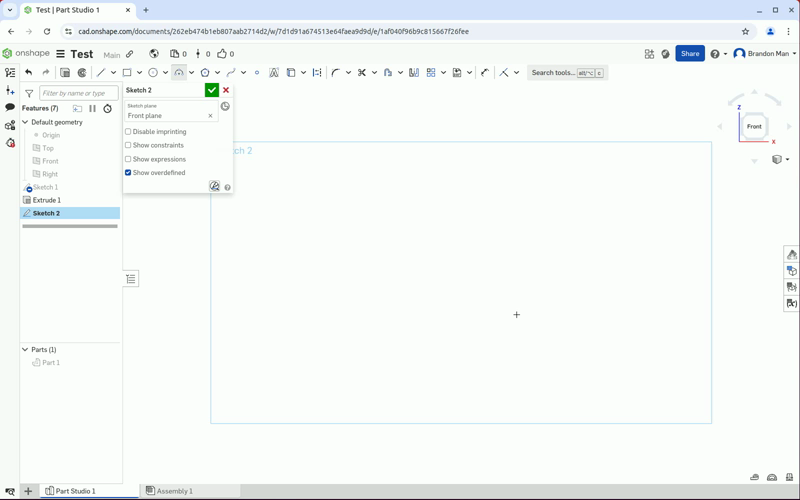
mouse_move(527, 312)
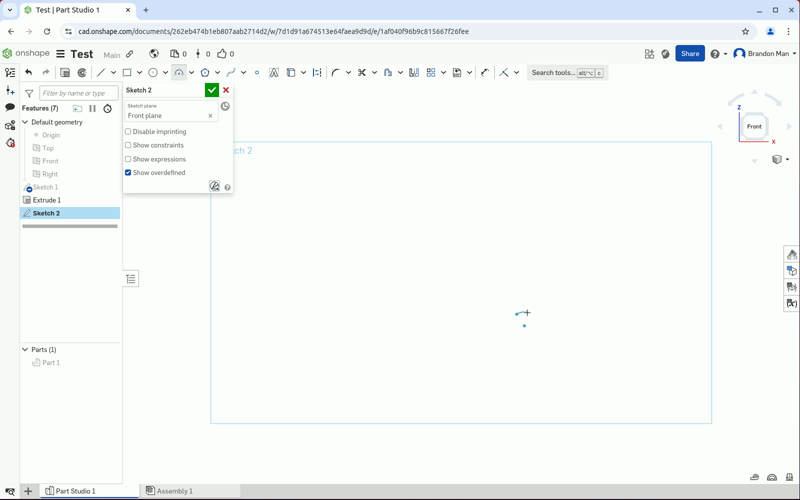
click(527, 312)
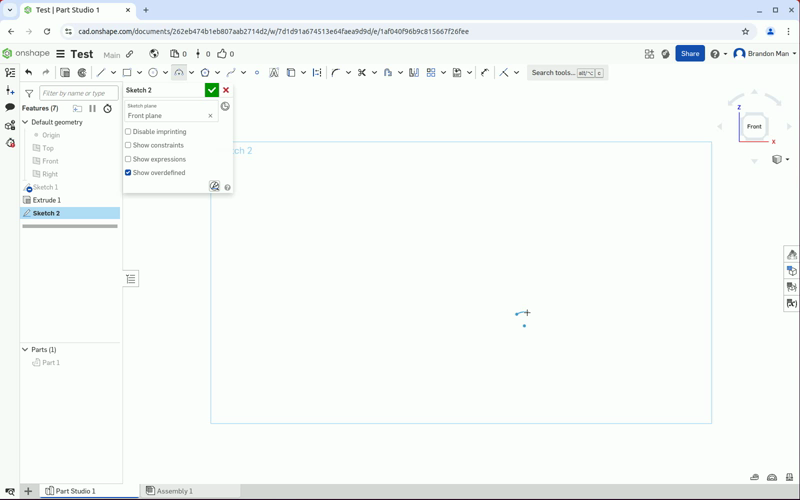
mouse_move(522, 313)
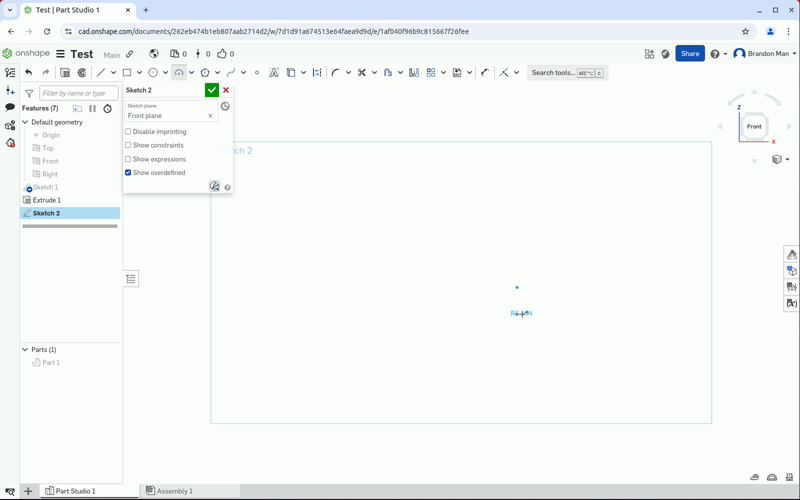
click(522, 313)
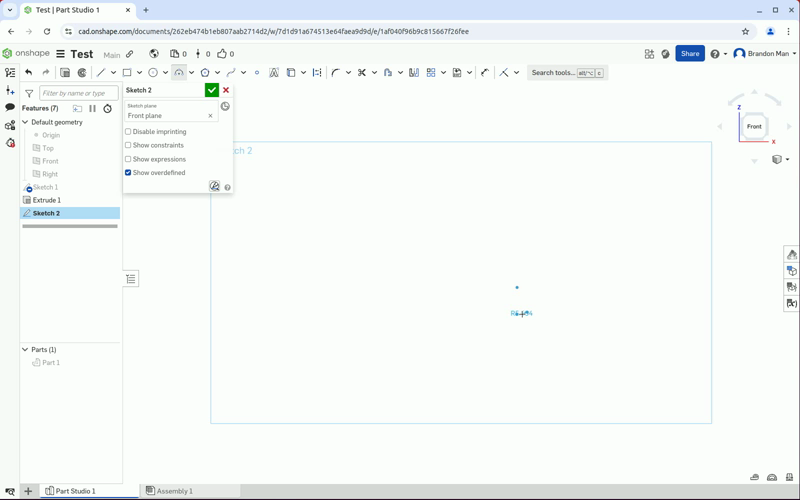
key_up(shift)
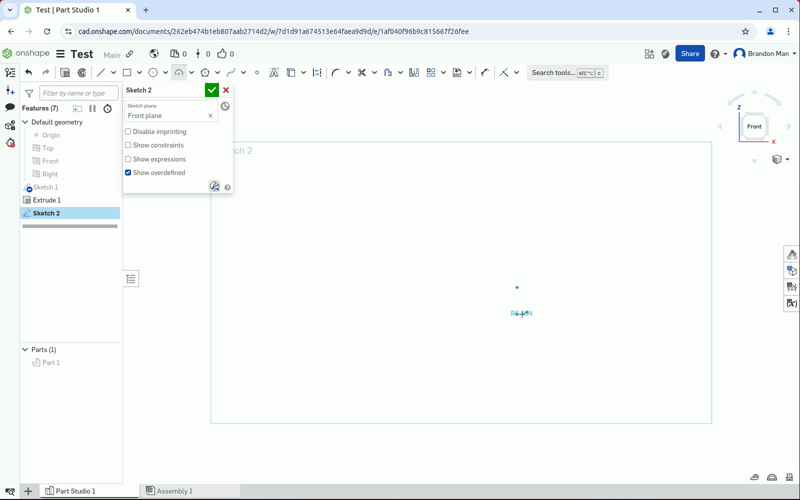
mouse_move(527, 312)
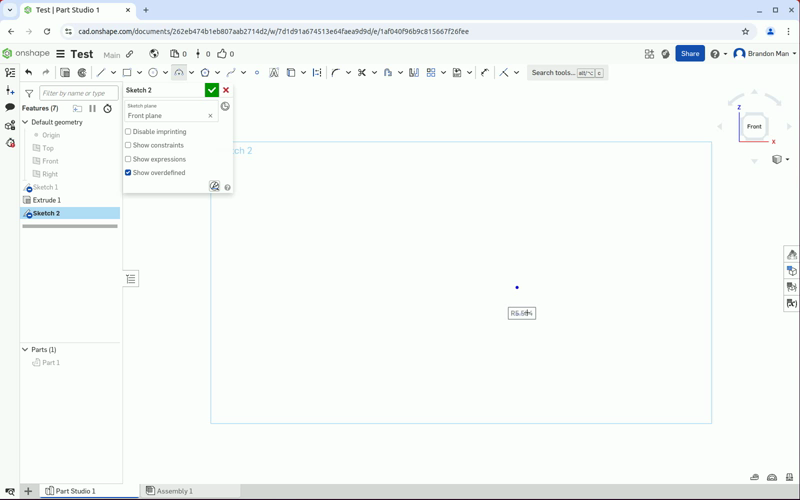
click(527, 312)
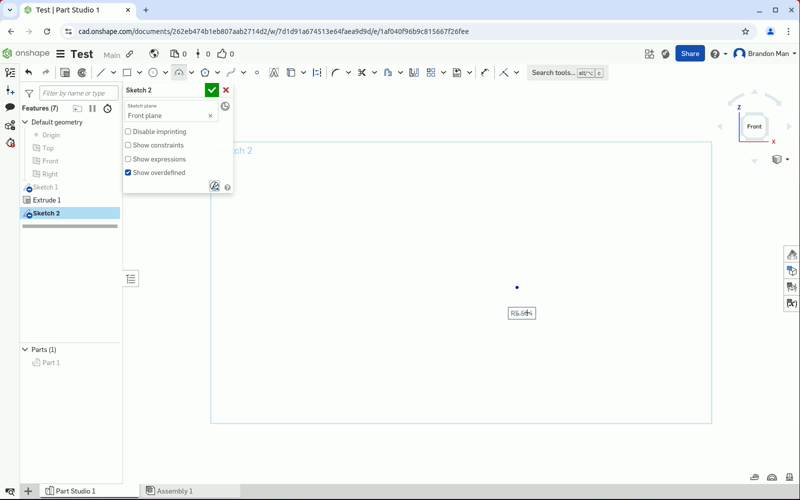
key_down(shift)
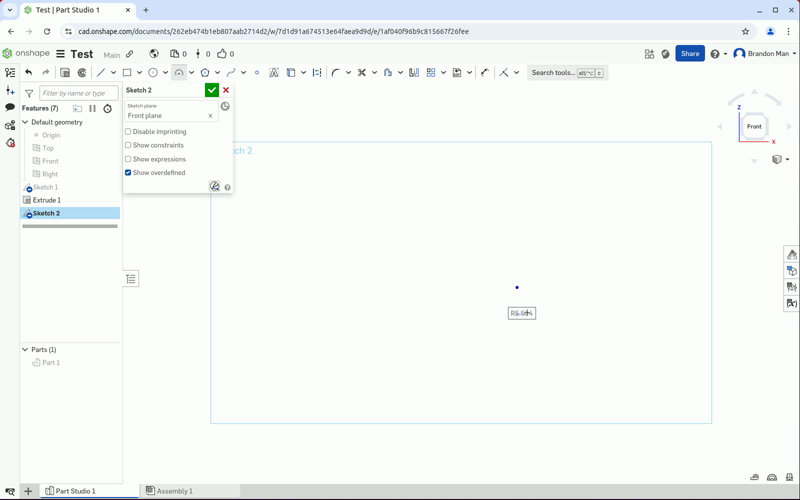
mouse_move(527, 253)
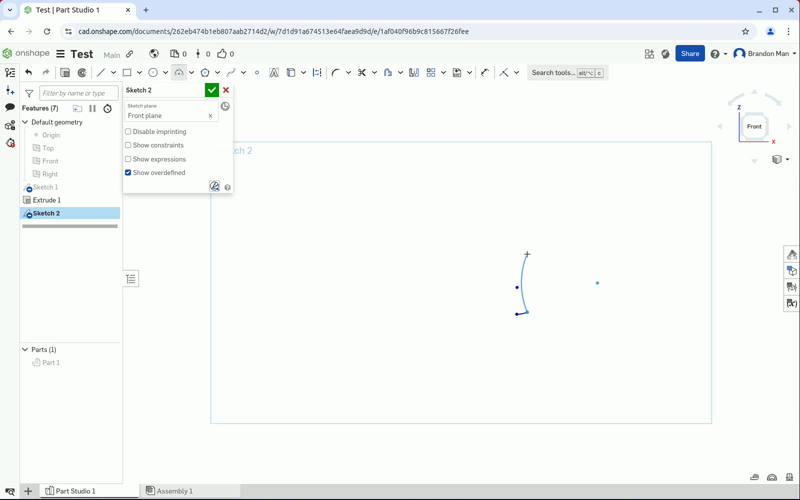
click(527, 253)
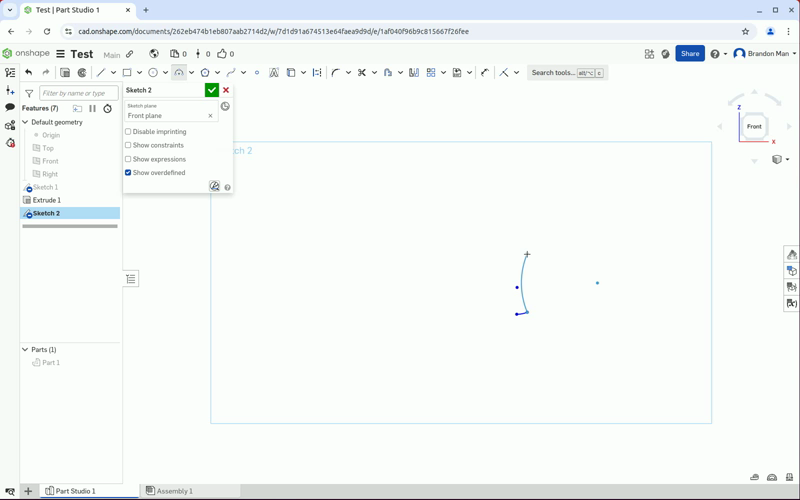
mouse_move(573, 282)
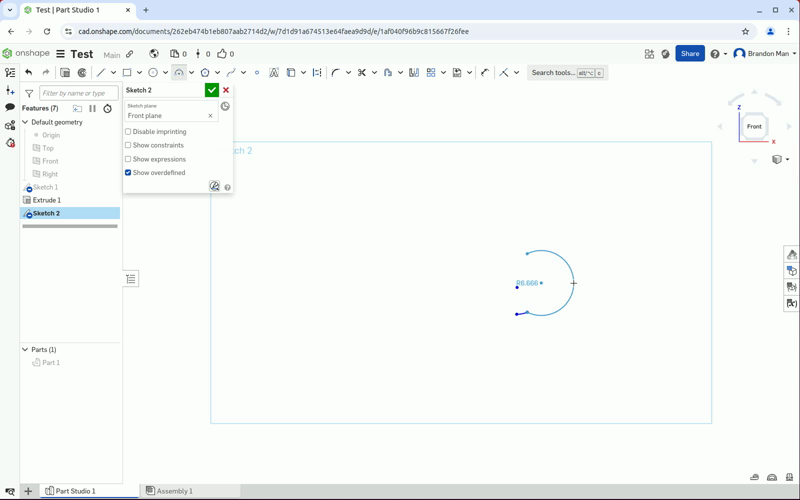
click(573, 282)
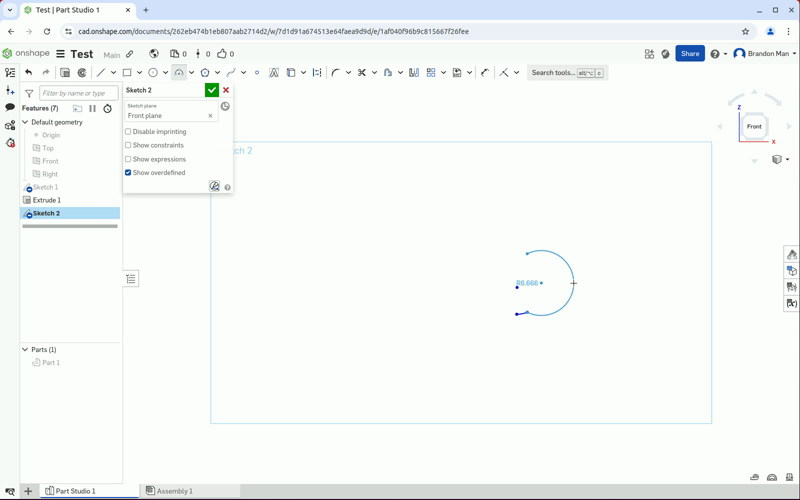
key_up(shift)
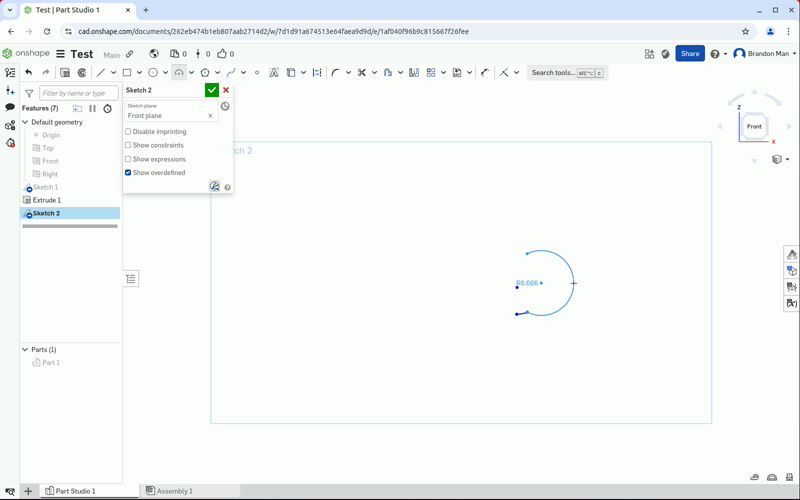
mouse_move(527, 253)
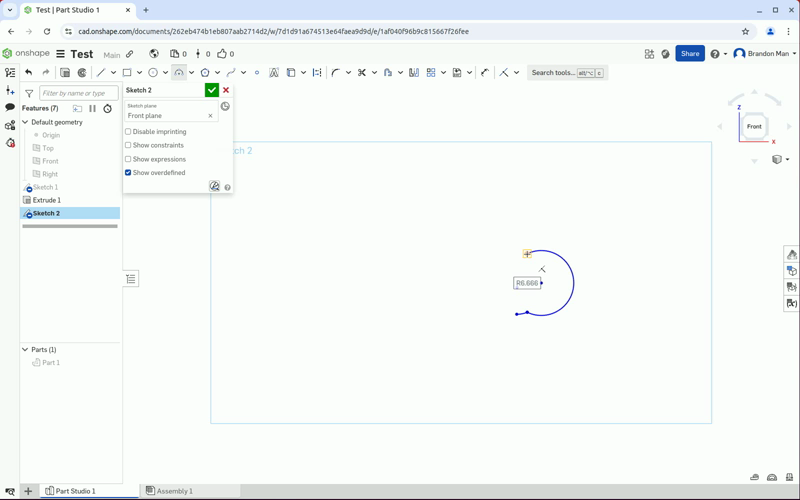
click(527, 253)
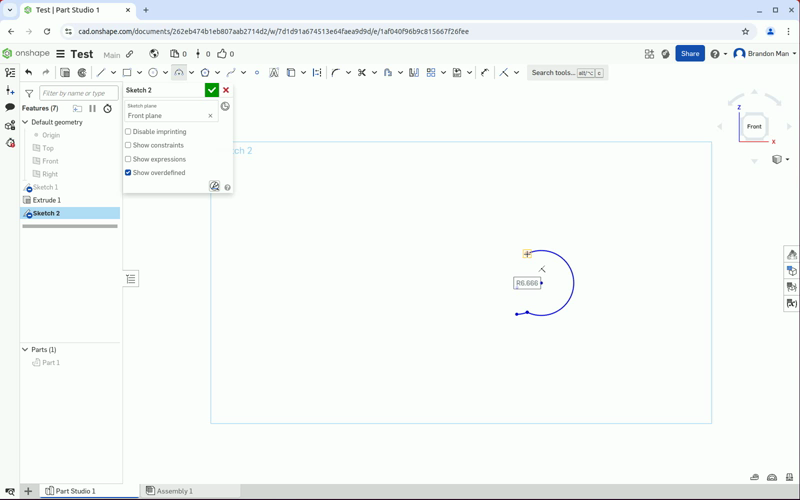
key_down(shift)
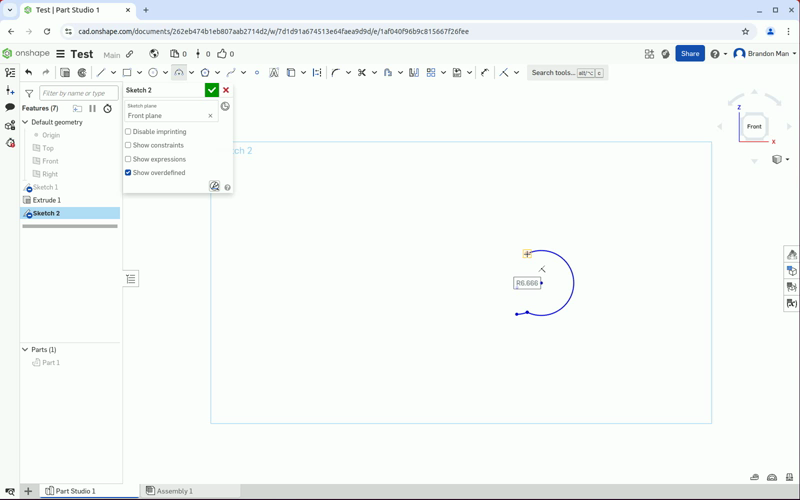
mouse_move(516, 252)
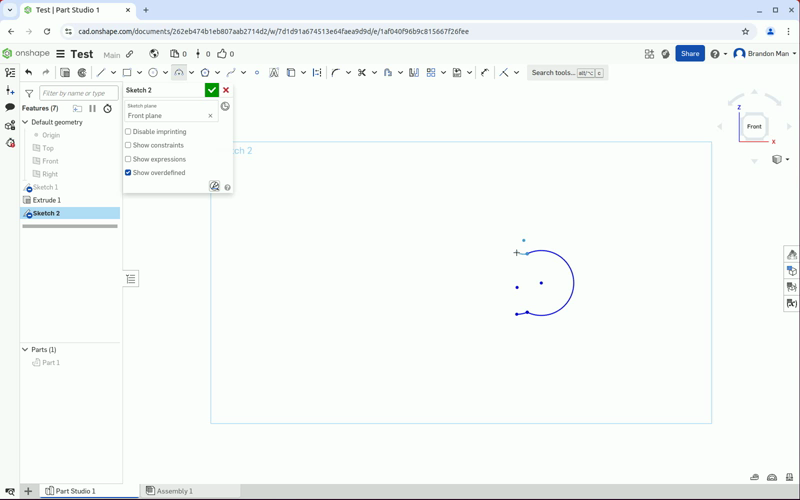
click(516, 252)
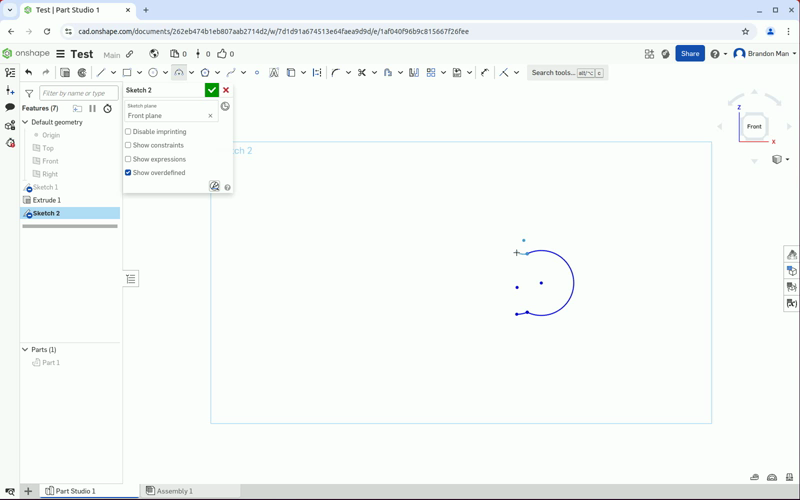
mouse_move(522, 252)
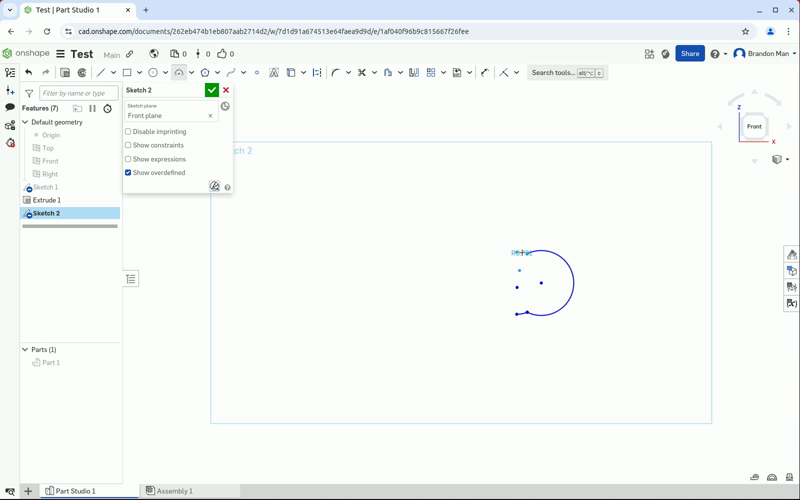
click(522, 252)
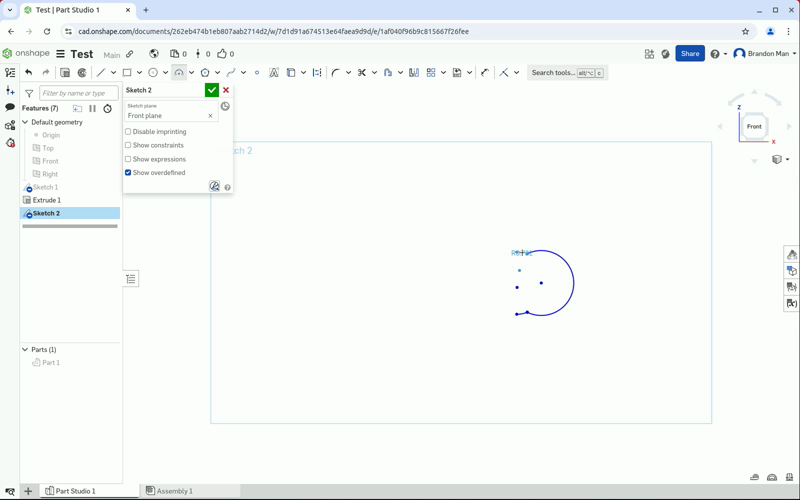
key_up(shift)
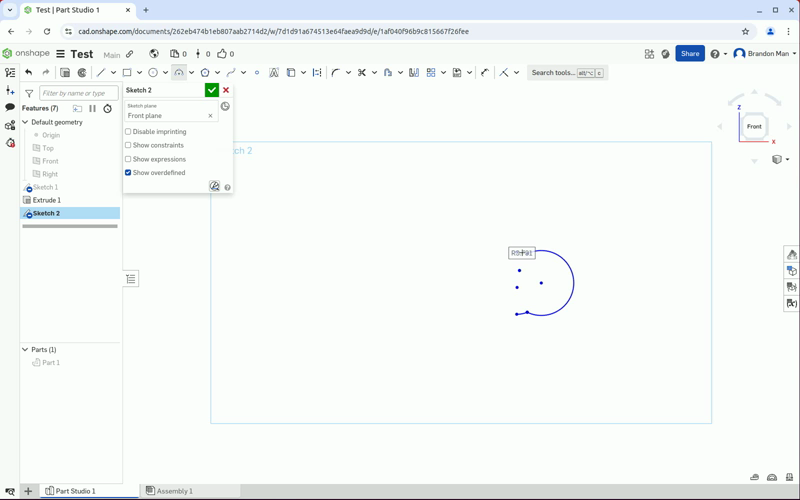
mouse_move(516, 252)
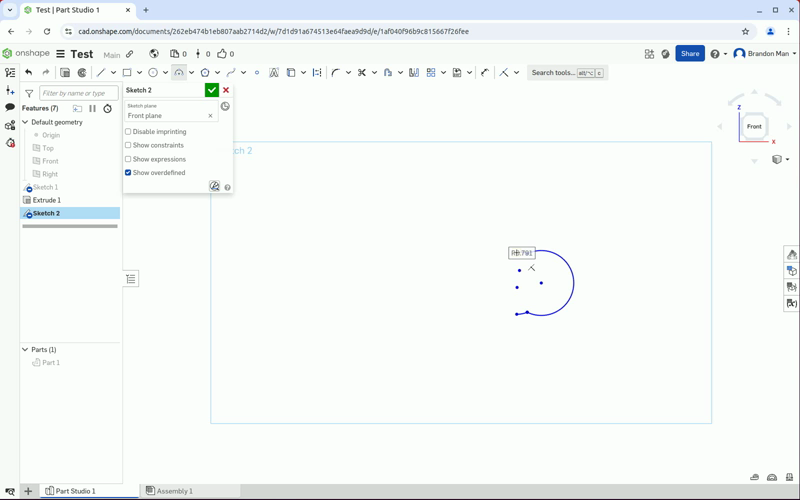
click(516, 252)
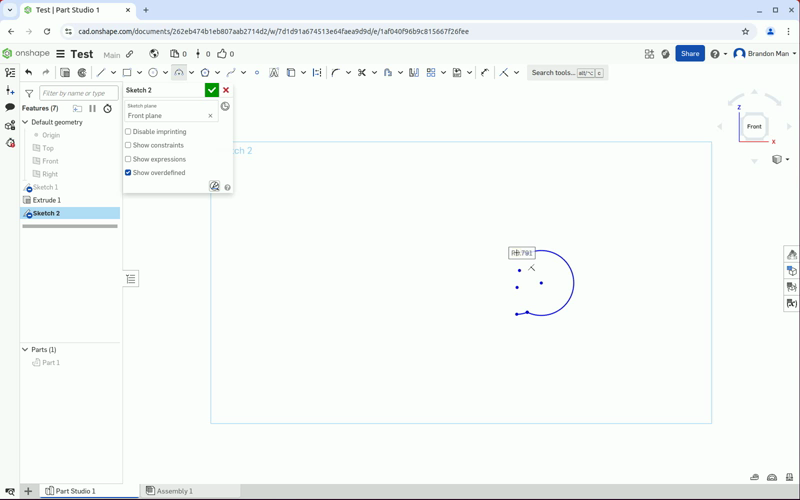
mouse_move(516, 314)
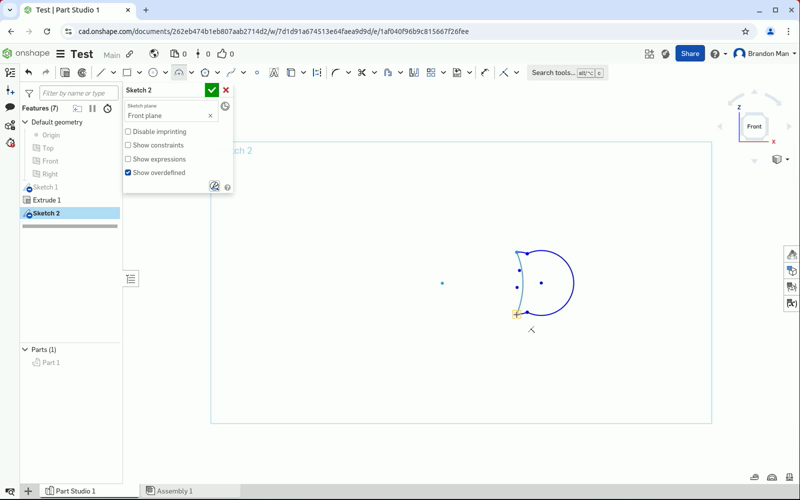
click(516, 314)
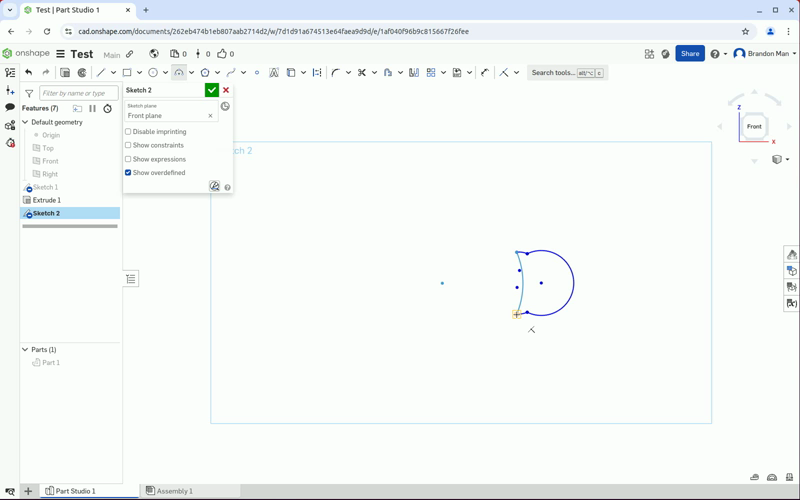
key_down(shift)
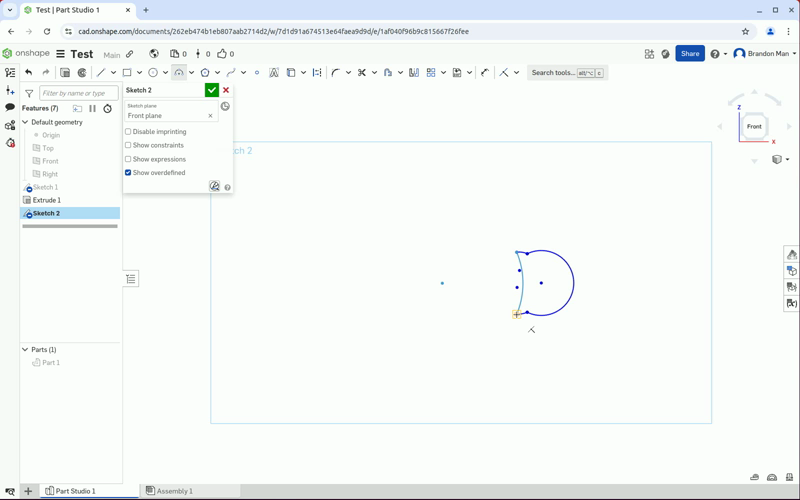
mouse_move(395, 283)
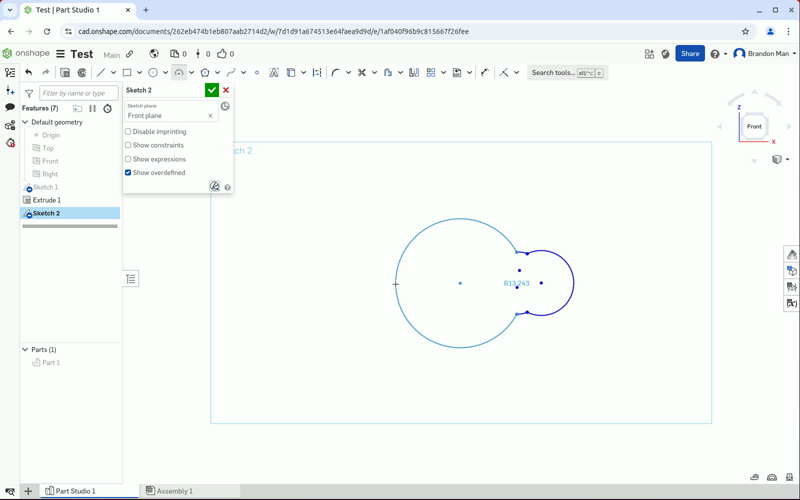
click(395, 283)
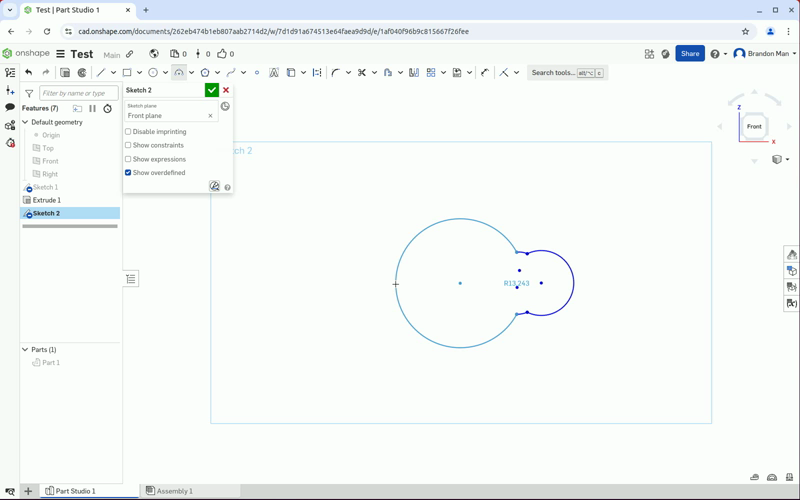
key_up(shift)
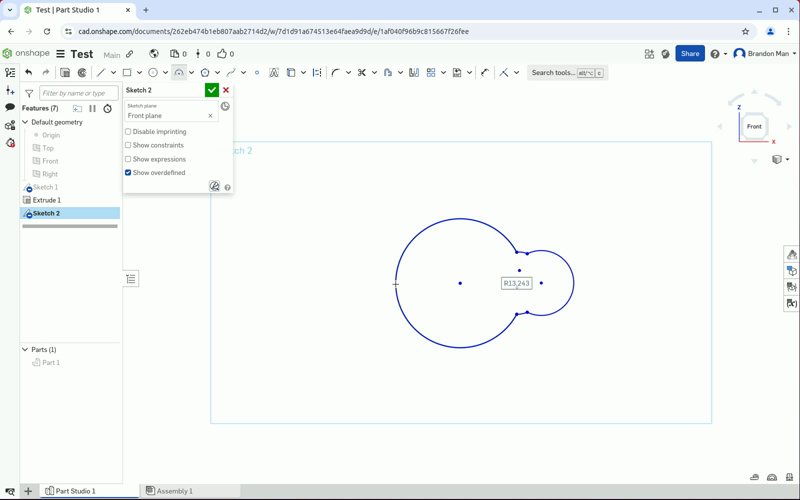
key(esc)
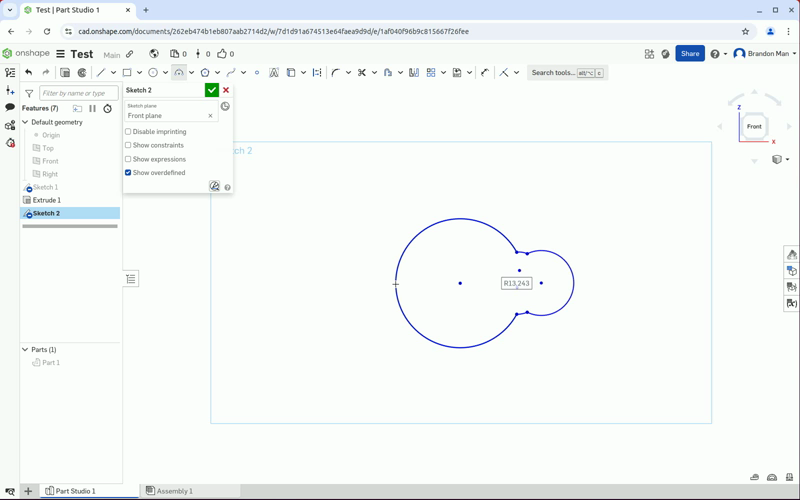
key(c)
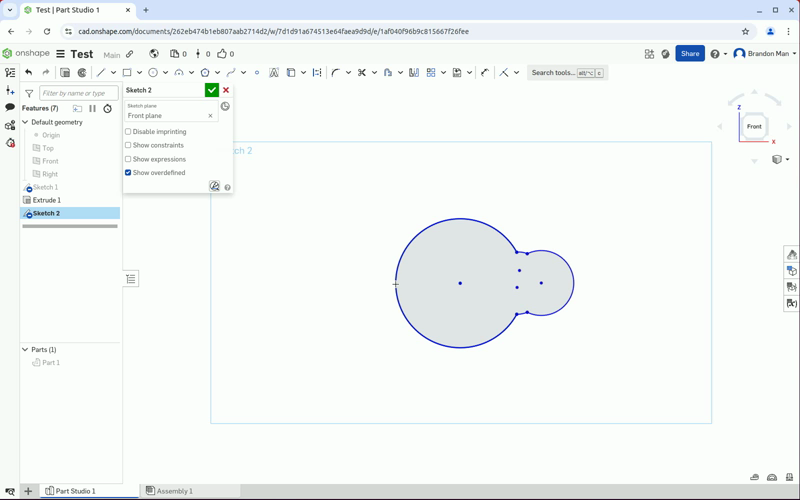
key_down(shift)
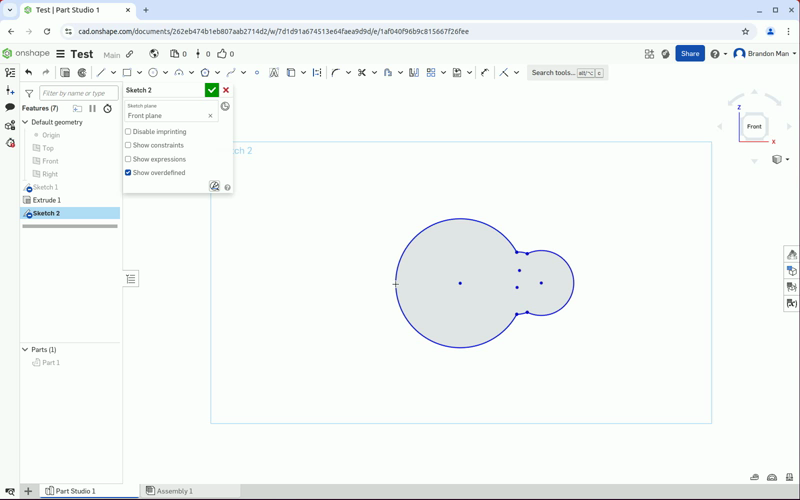
mouse_move(461, 282)
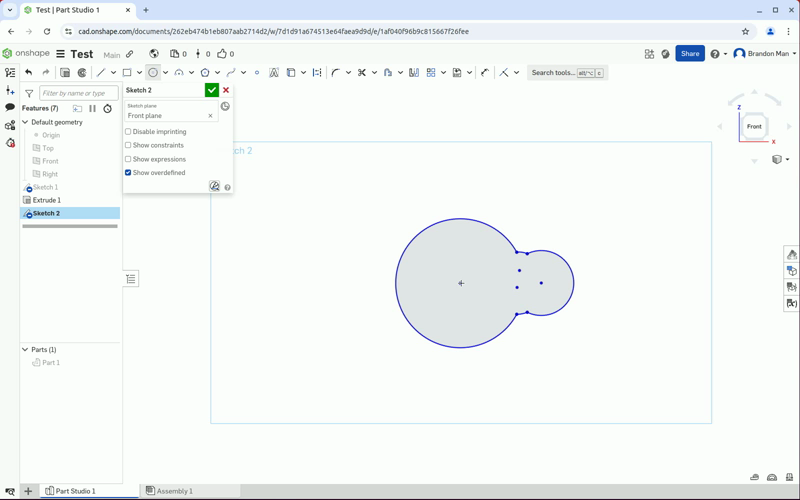
scroll(6)
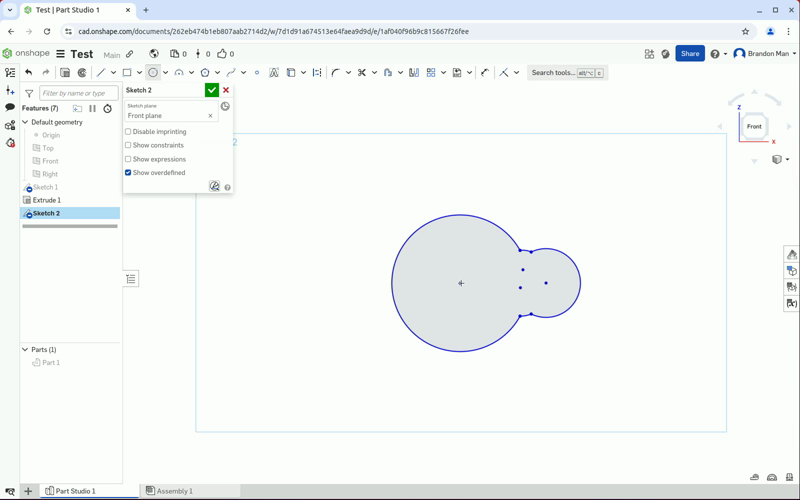
scroll(6)
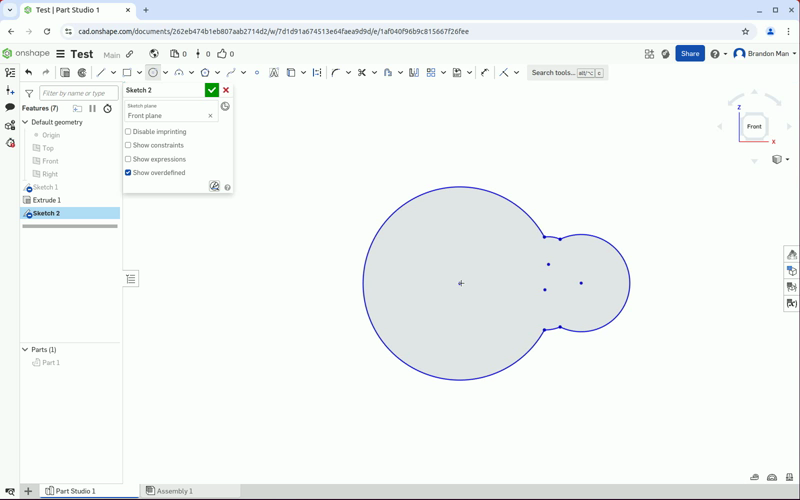
scroll(6)
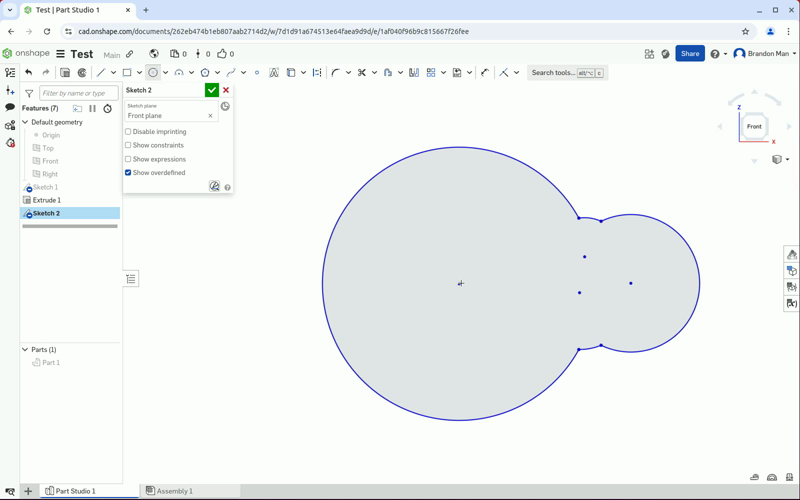
scroll(6)
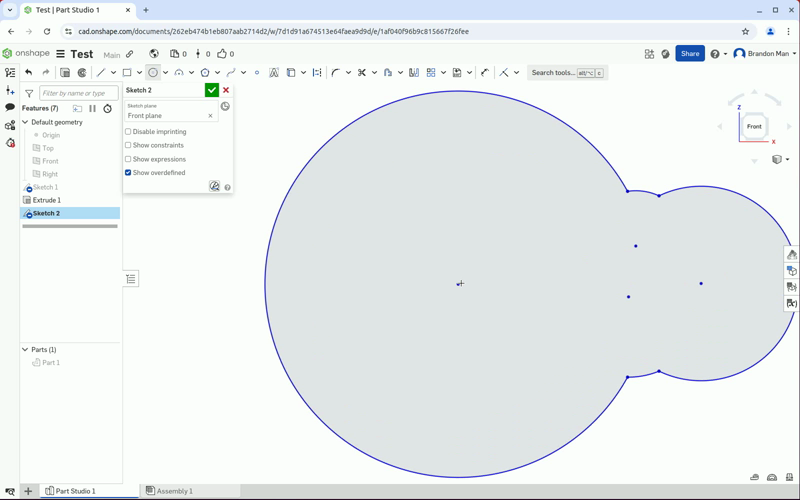
scroll(6)
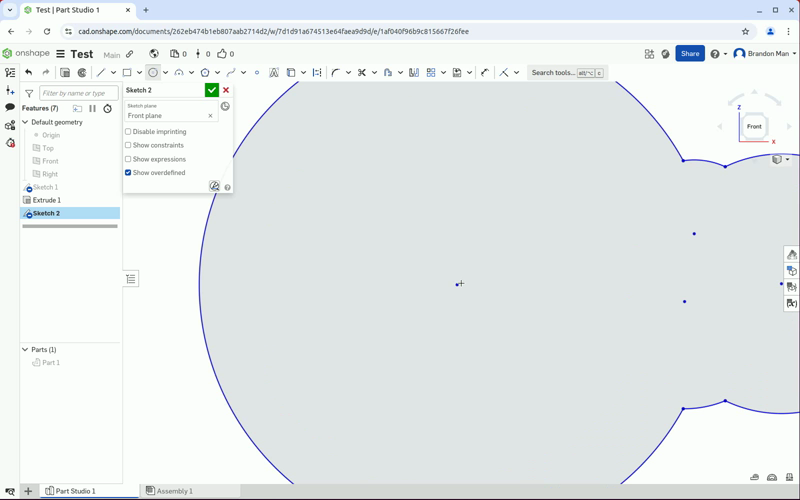
scroll(6)
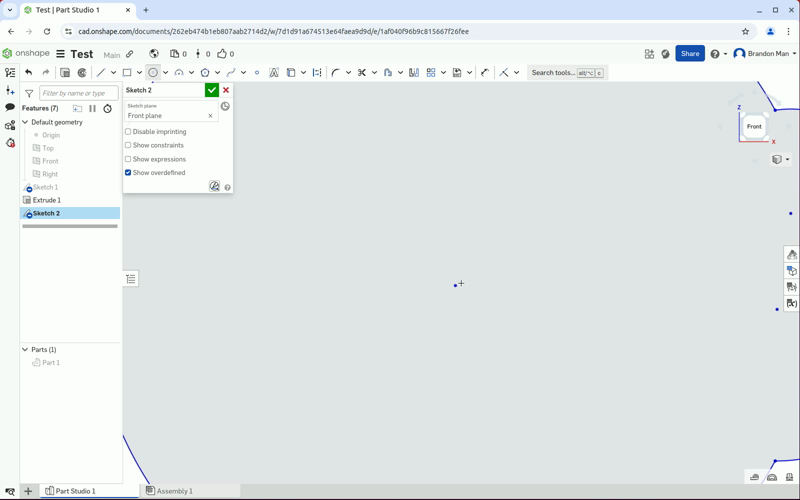
scroll(6)
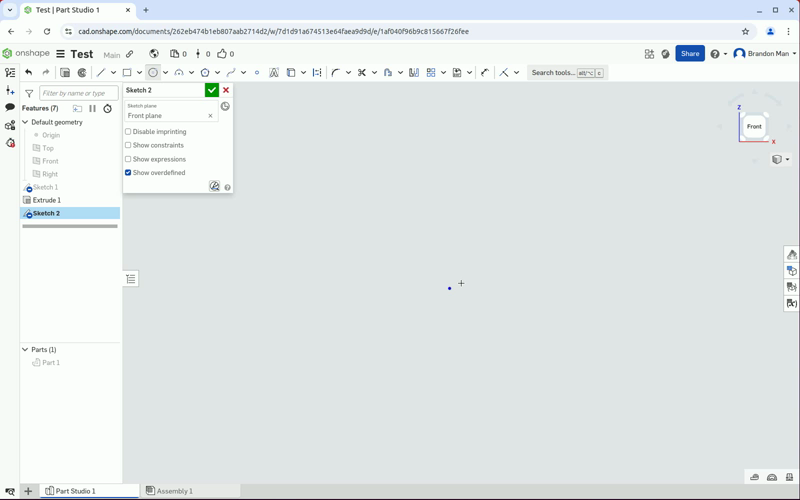
click(461, 282)
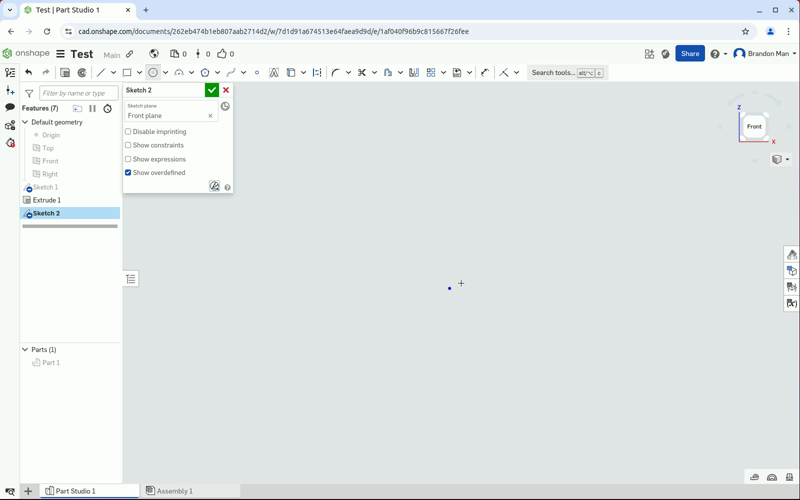
scroll(-6)
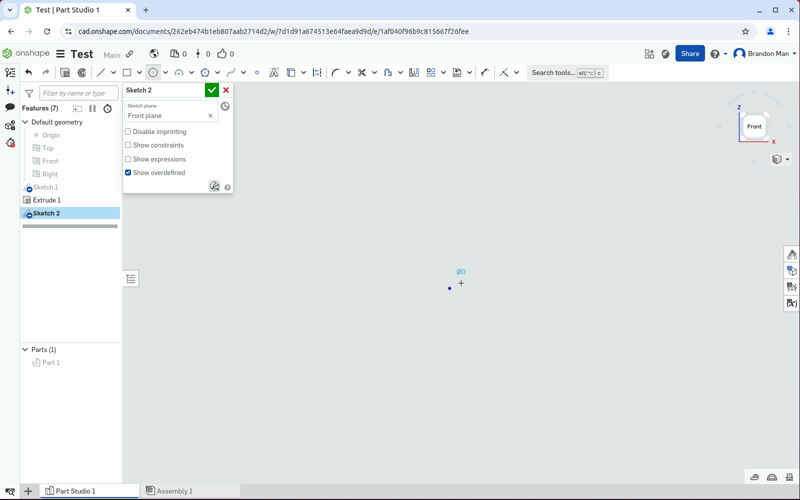
scroll(-6)
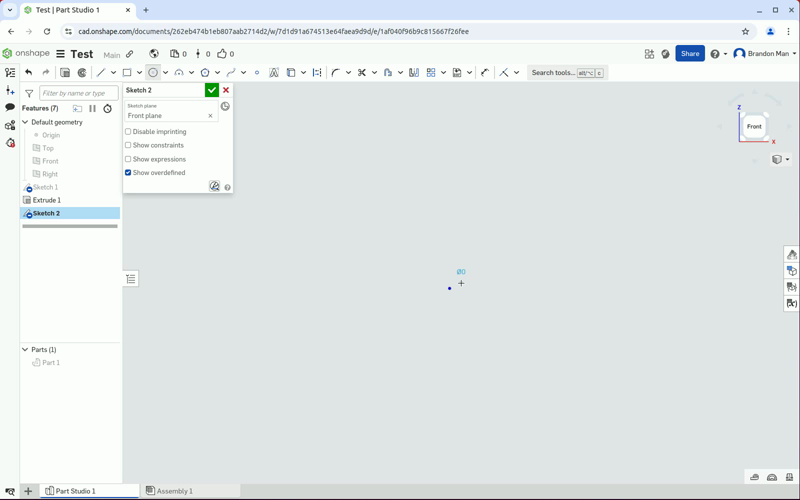
scroll(-6)
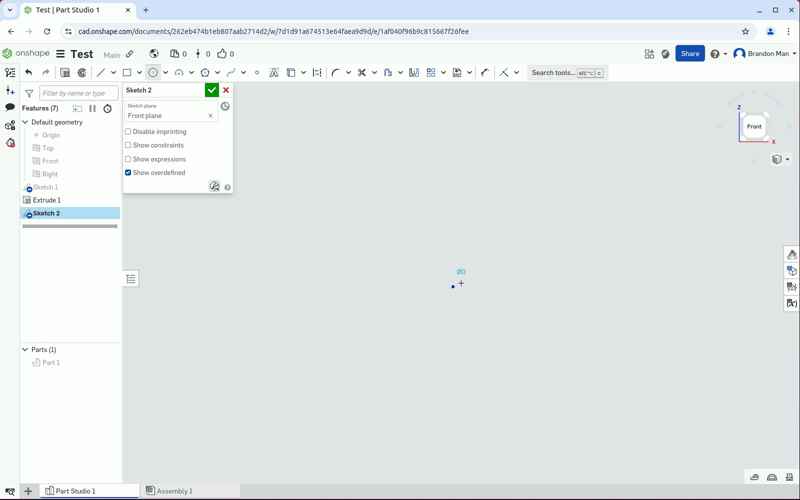
scroll(-6)
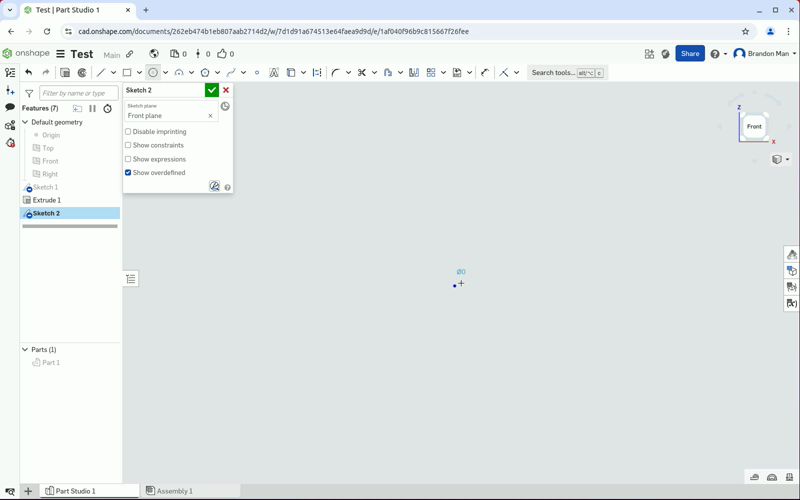
scroll(-6)
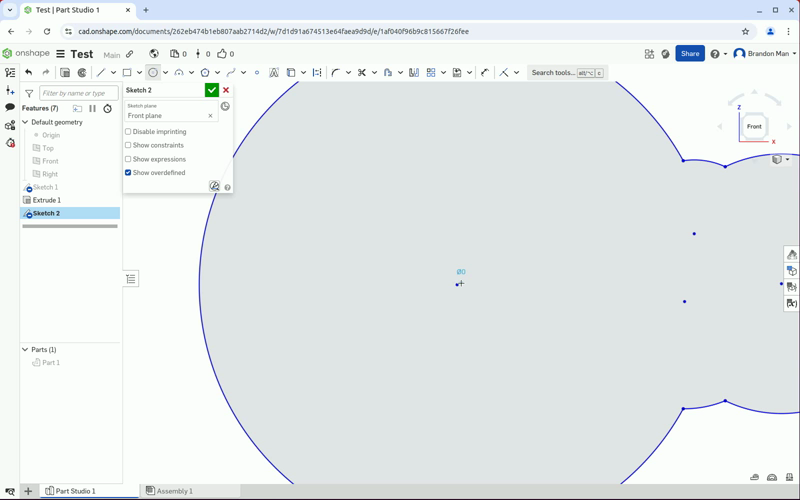
scroll(-6)
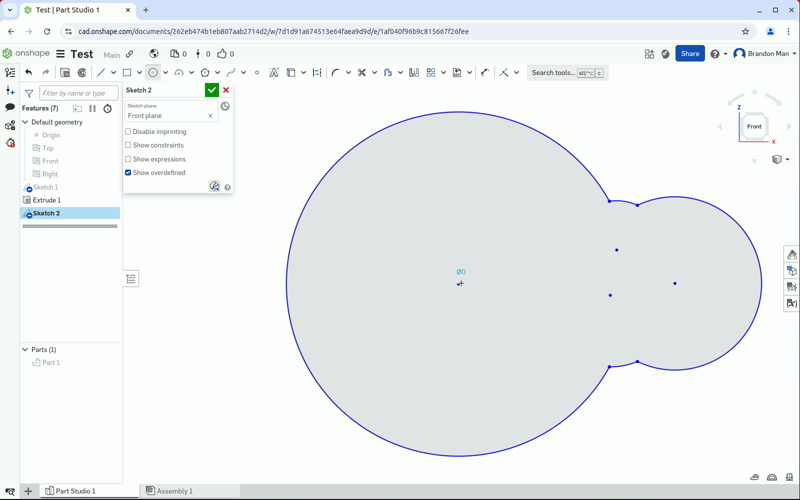
scroll(-6)
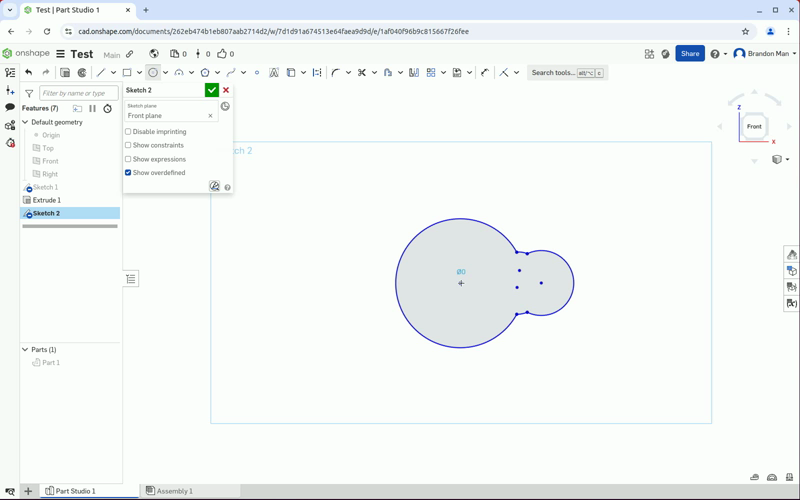
key_up(shift)
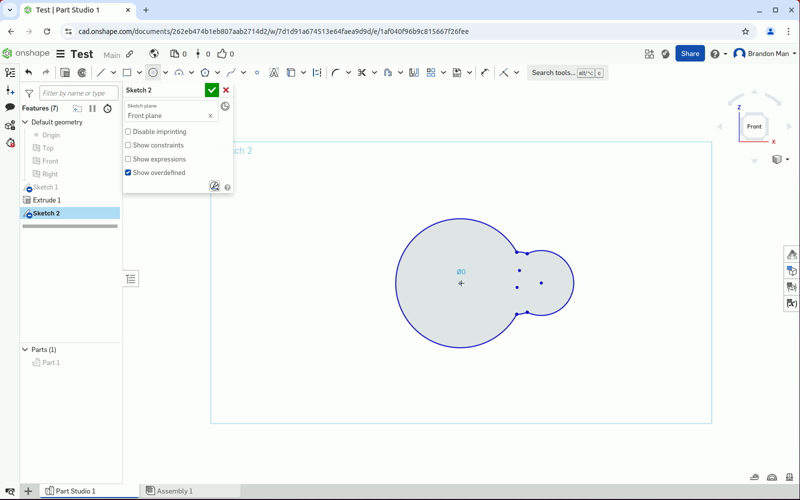
mouse_move(506, 282)
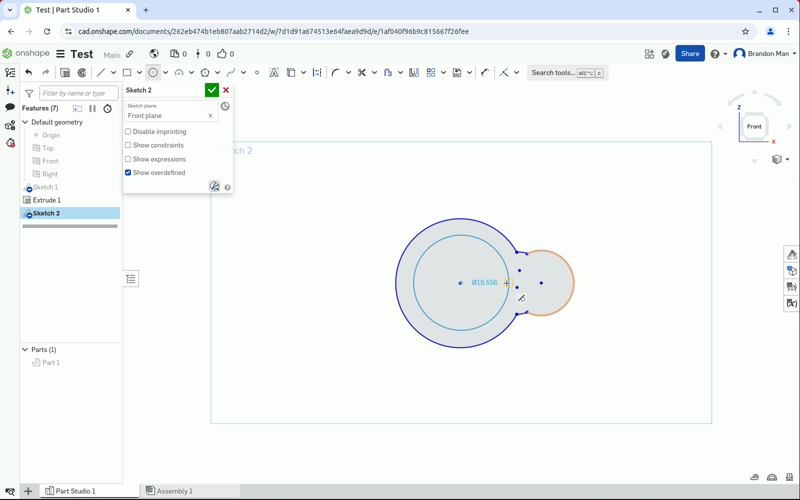
click(506, 282)
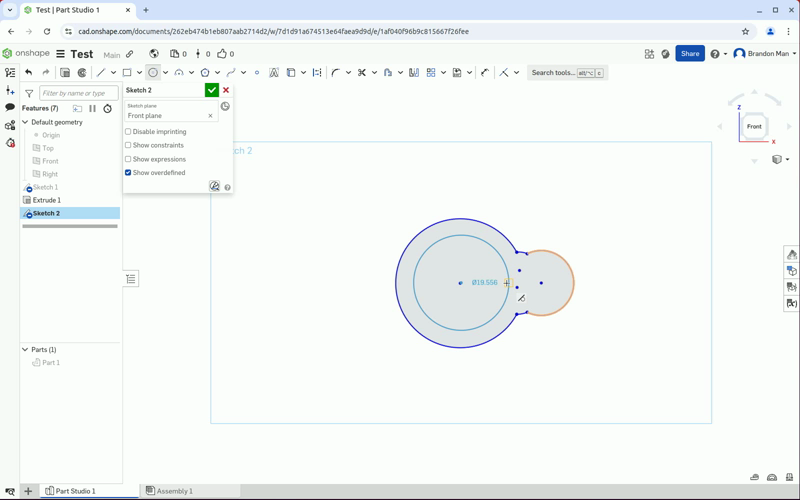
key(esc)
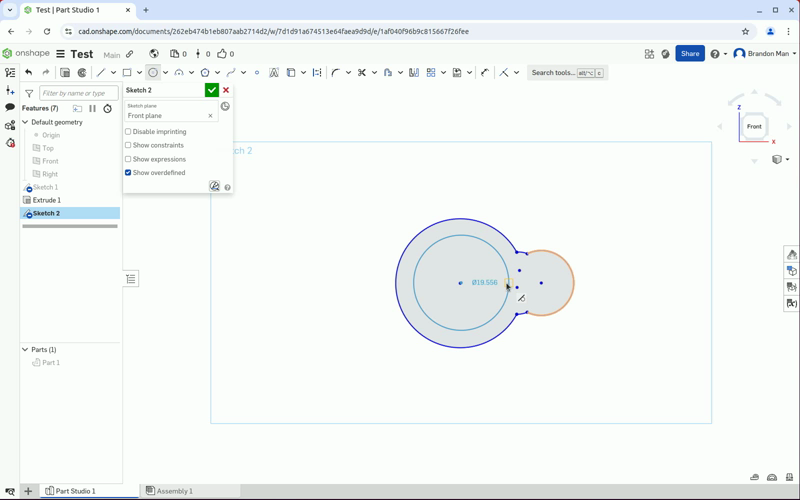
key(c)
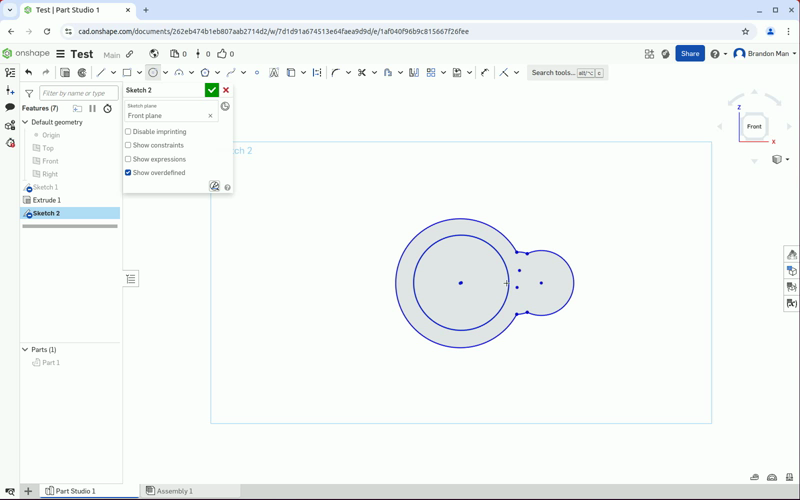
key_down(shift)
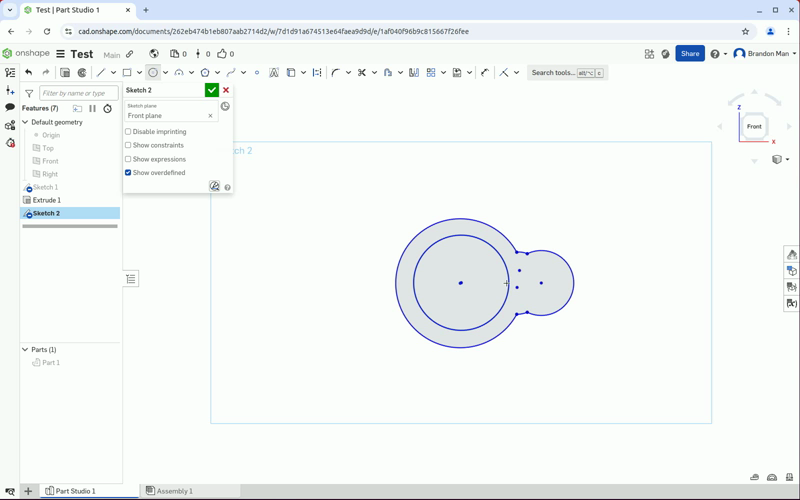
mouse_move(541, 282)
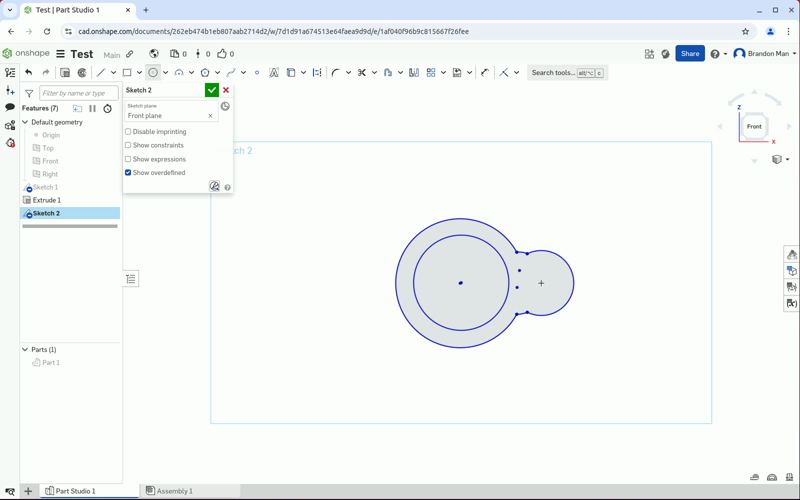
click(541, 282)
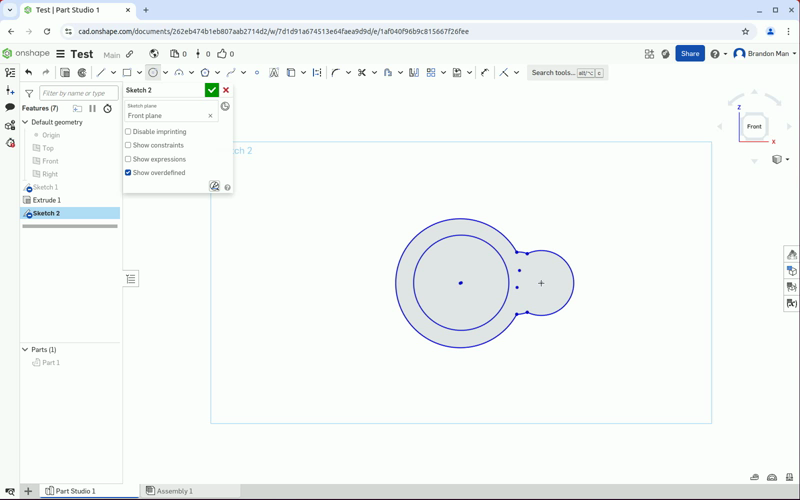
key_up(shift)
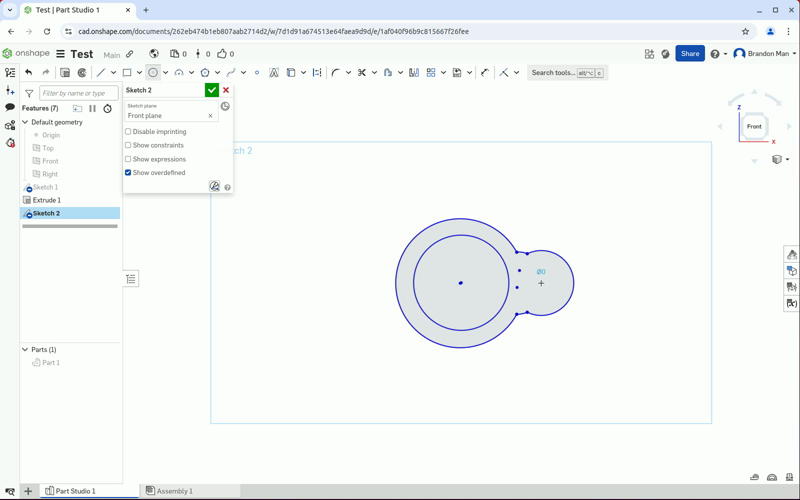
mouse_move(553, 282)
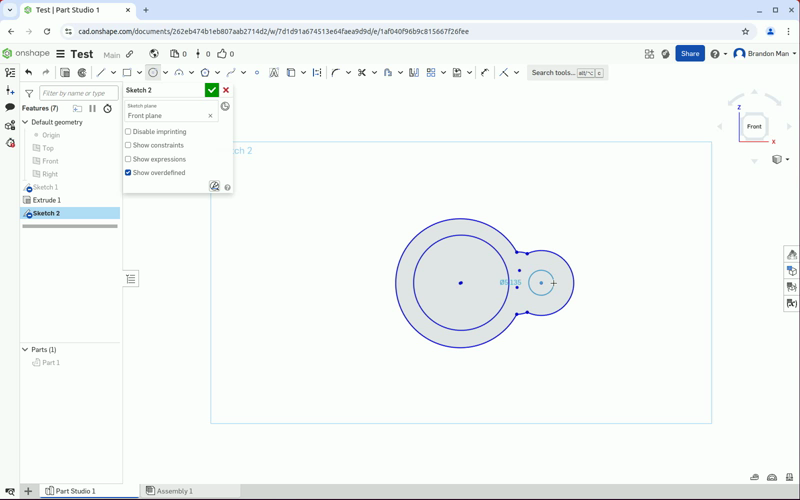
click(553, 282)
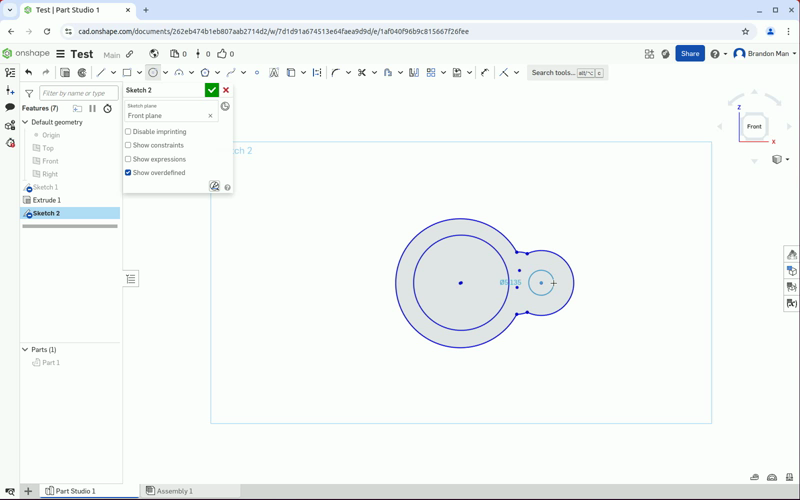
key(esc)
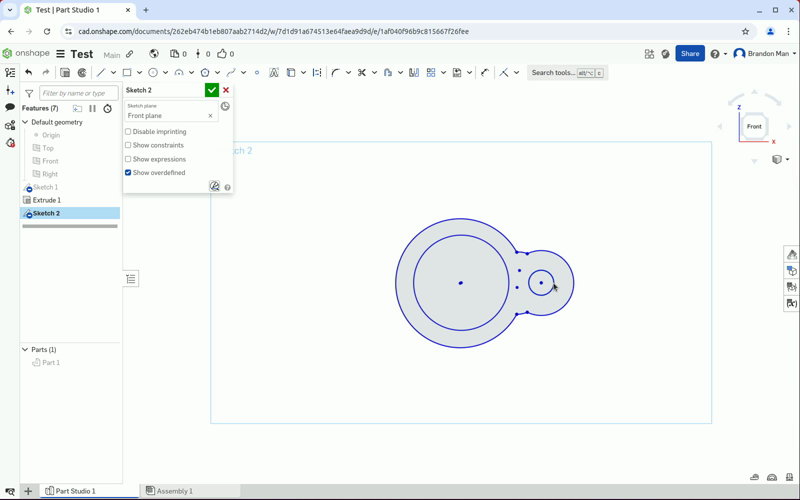
mouse_move(492, 328)
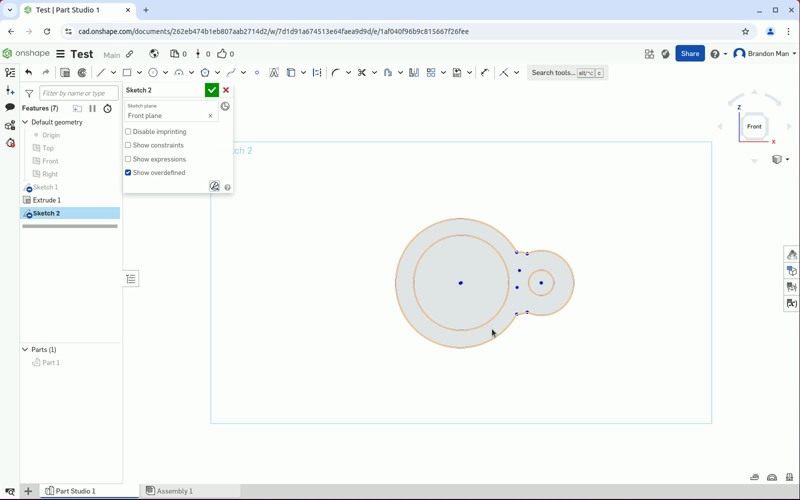
click(492, 328)
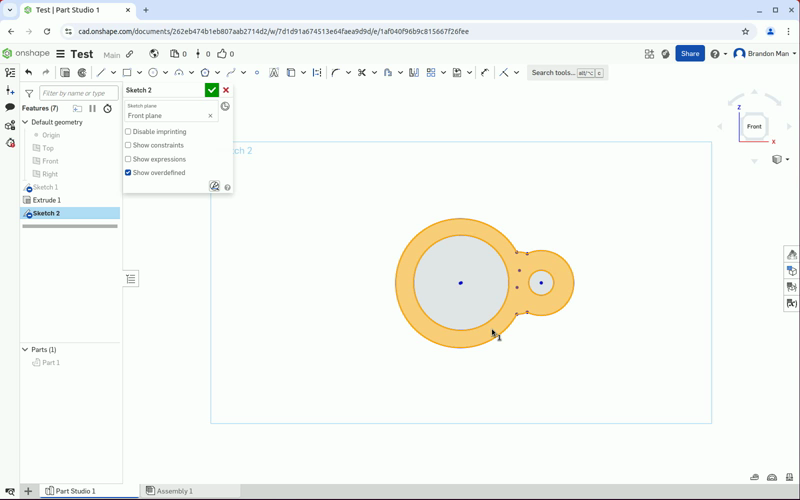
mouse_move(73, 352)
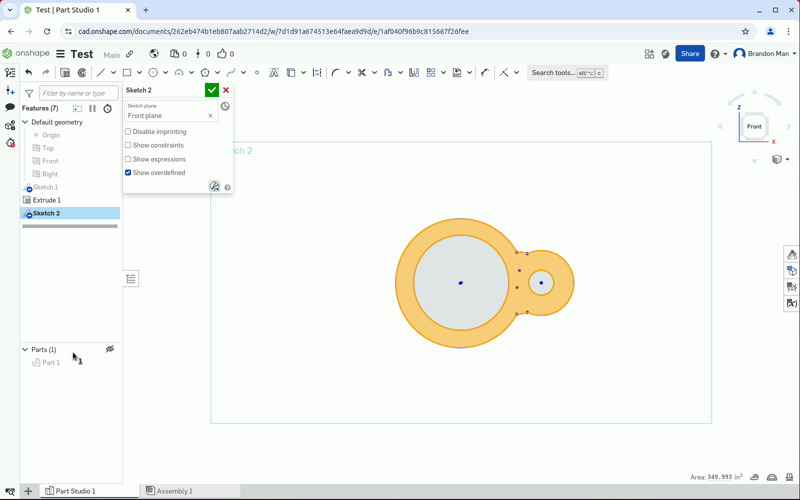
key(shift+y)
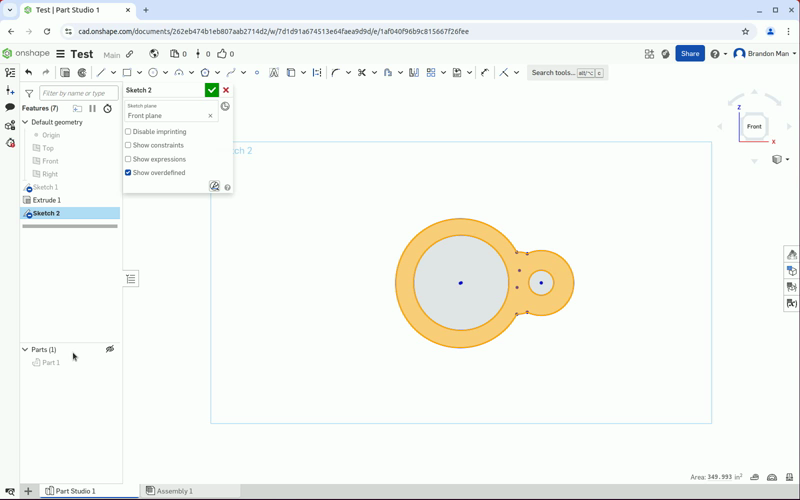
key(shift+e)
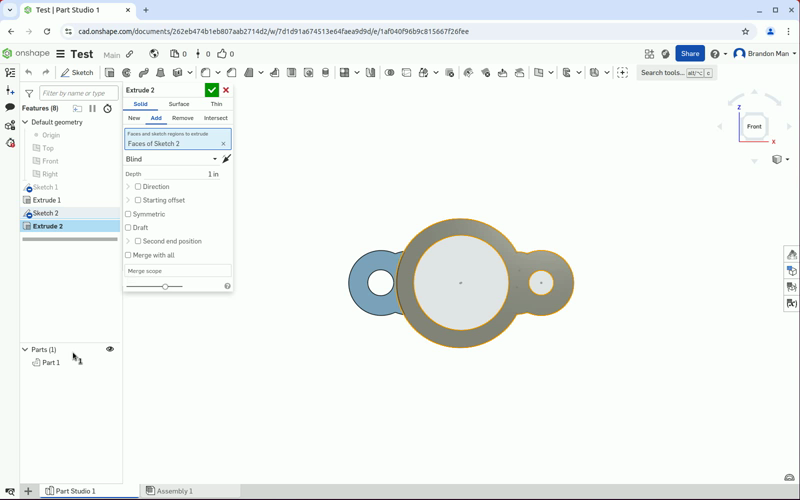
mouse_move(143, 106)
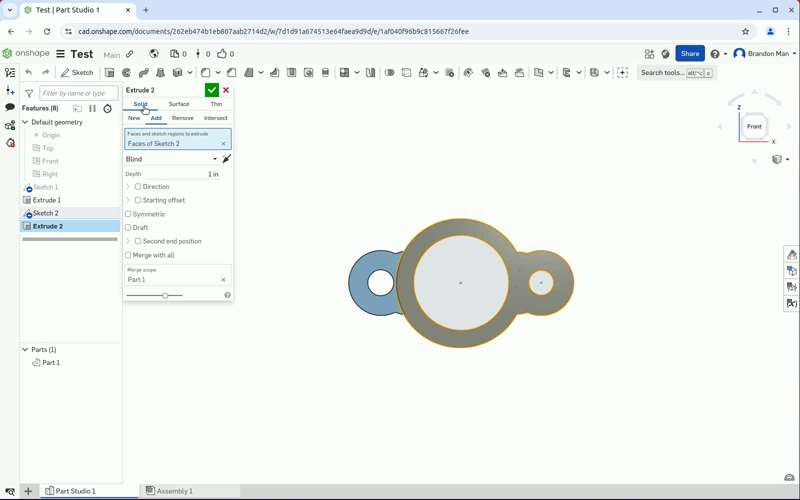
click(143, 106)
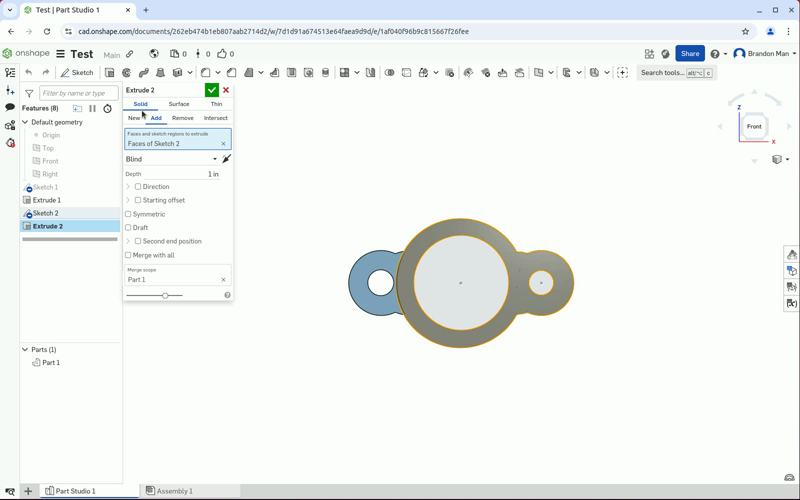
mouse_move(137, 120)
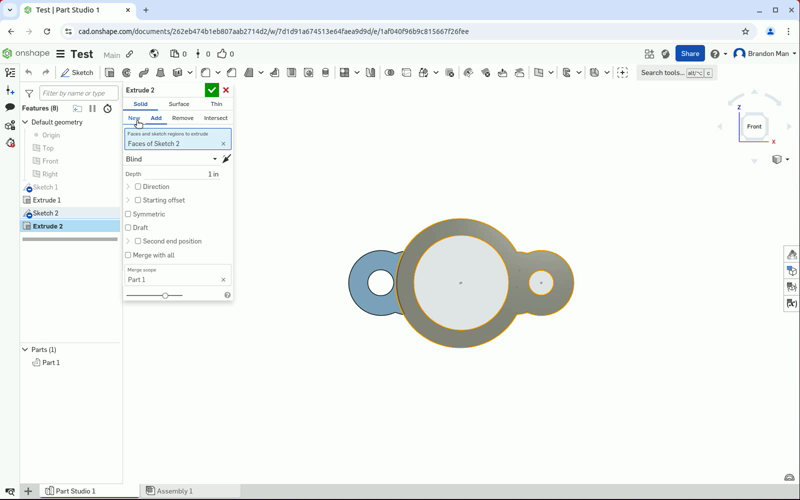
click(137, 120)
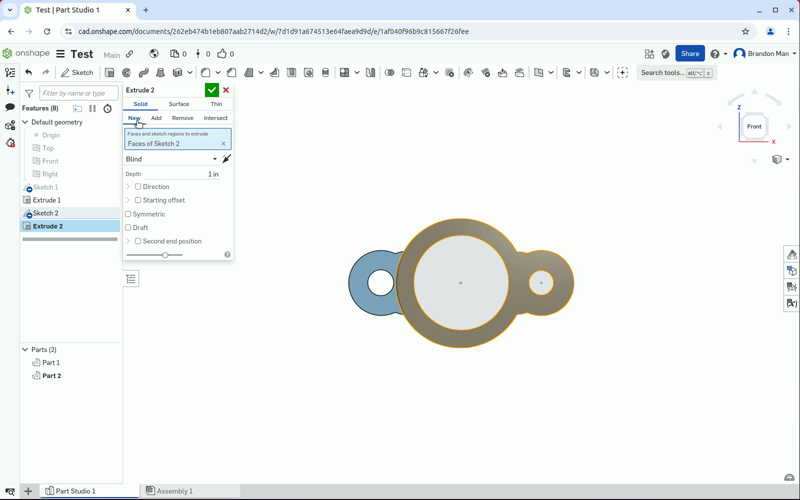
key(tab, 4)
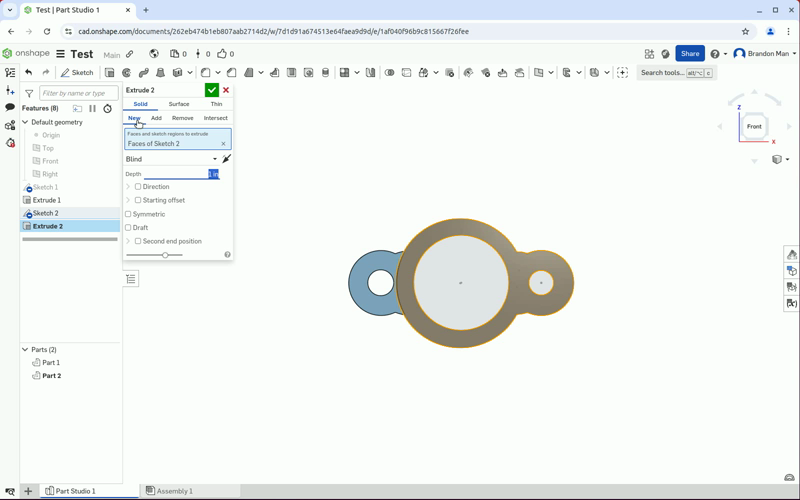
text(5.296)
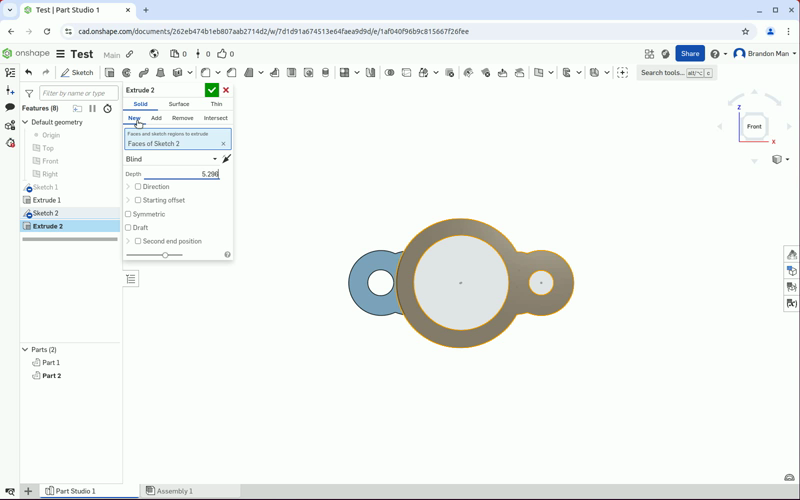
key(enter)
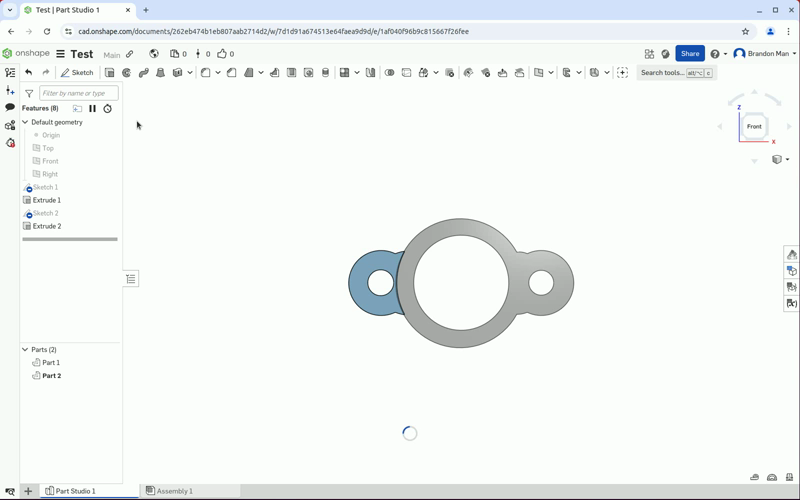
key(shift+h)
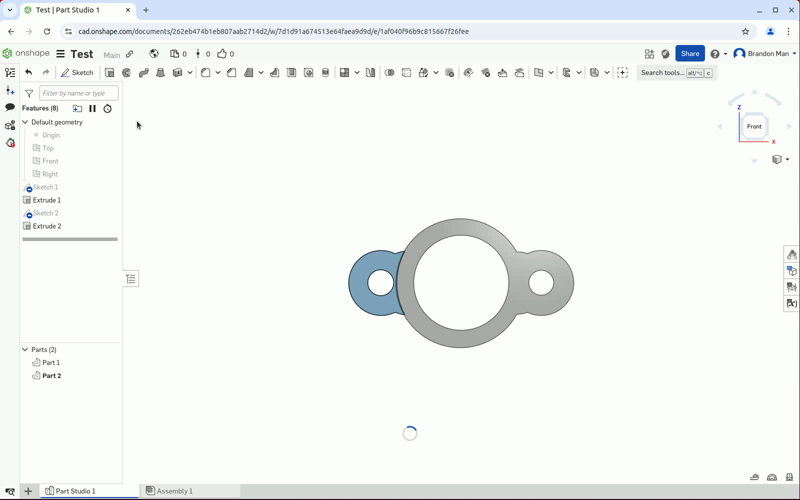
key(shift+h)
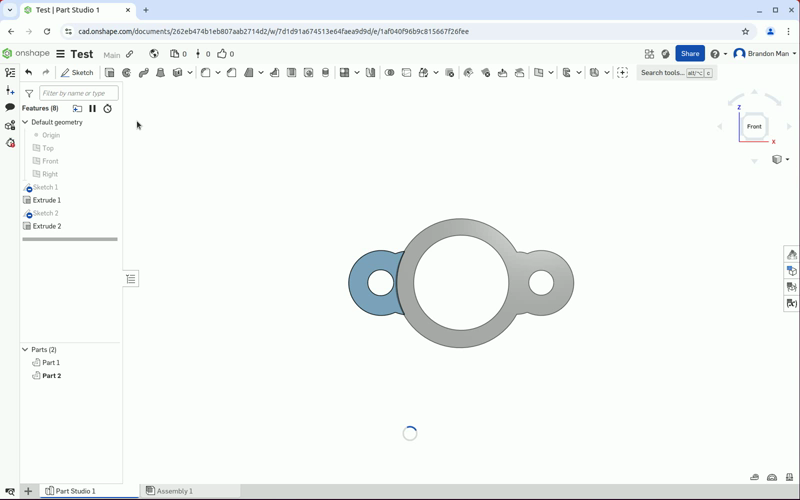
key(shift+7)
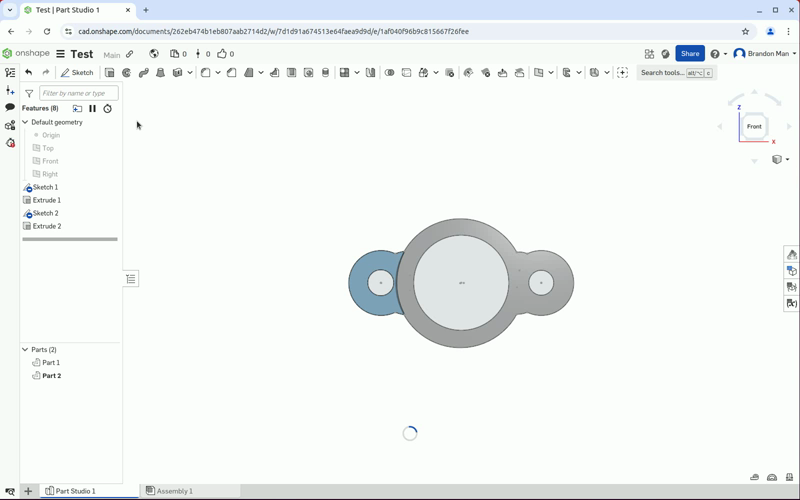
key(left, 2)
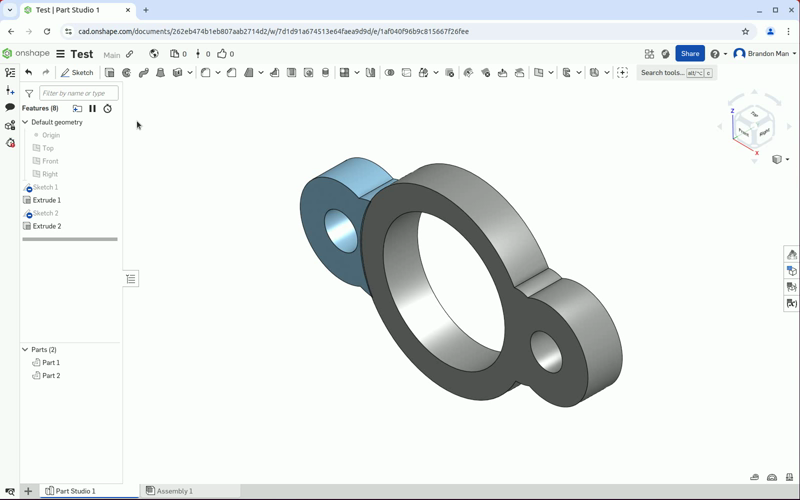
key(down, 2)
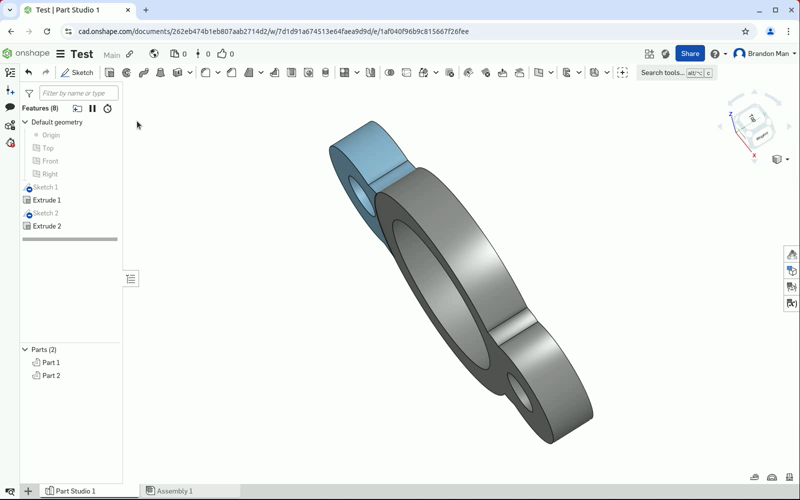
key(up, 2)
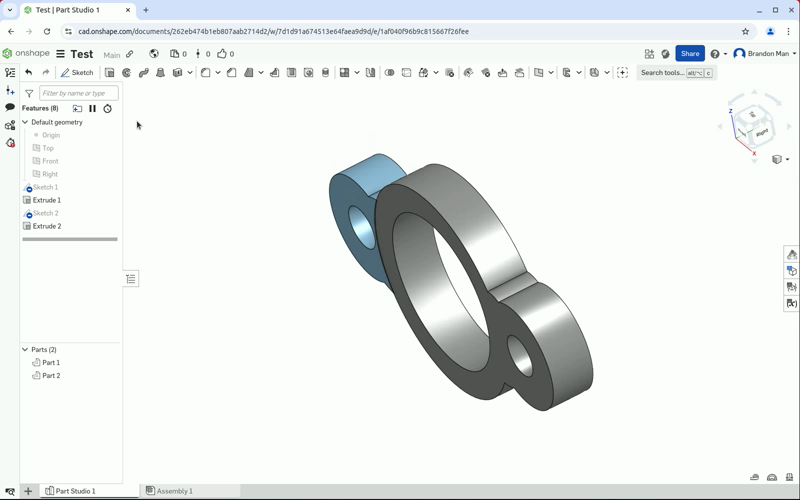
key(right, 2)
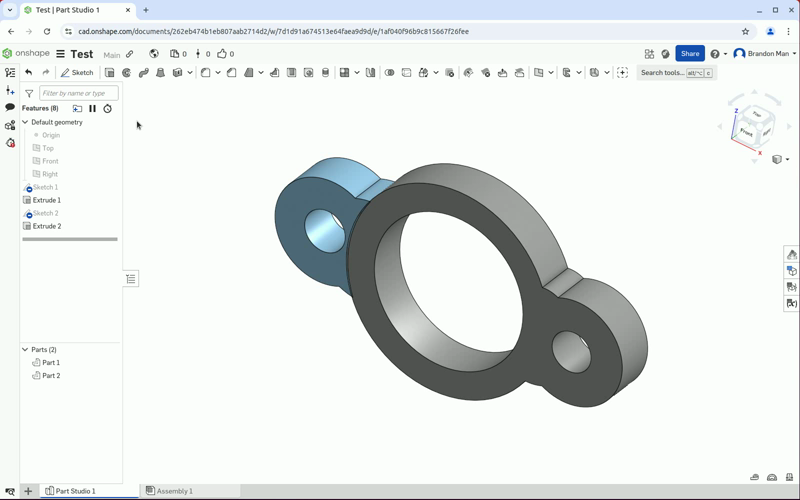
mouse_move(73, 189)
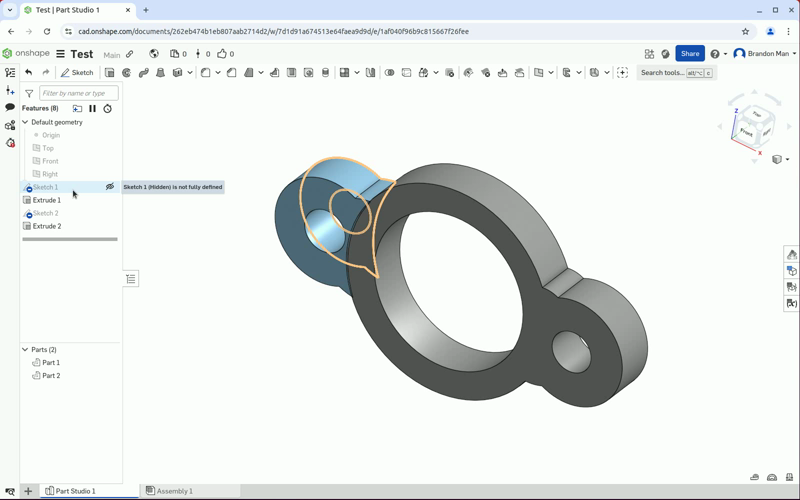
click(73, 189)